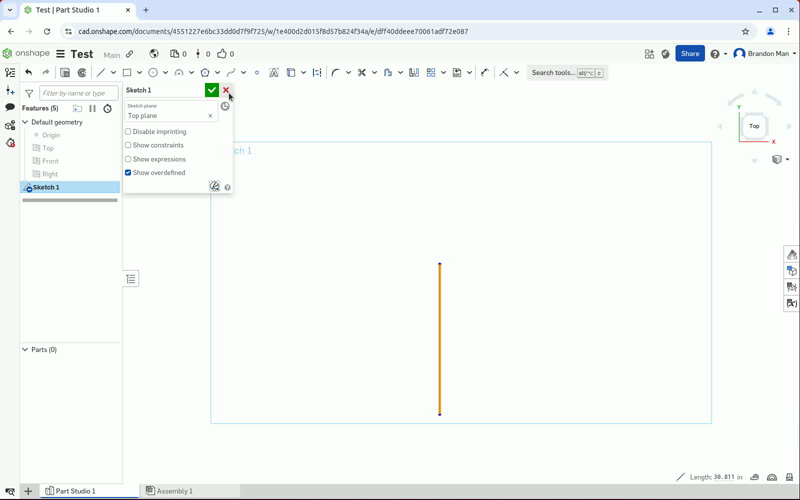
key(shift+h)
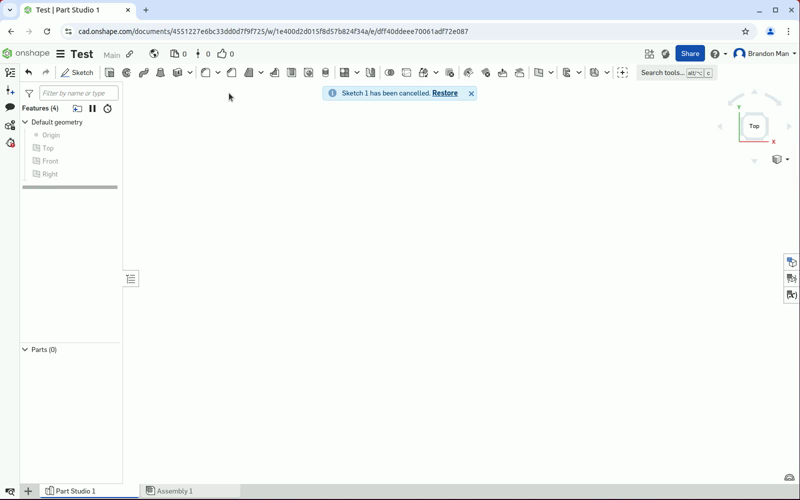
mouse_move(73, 352)
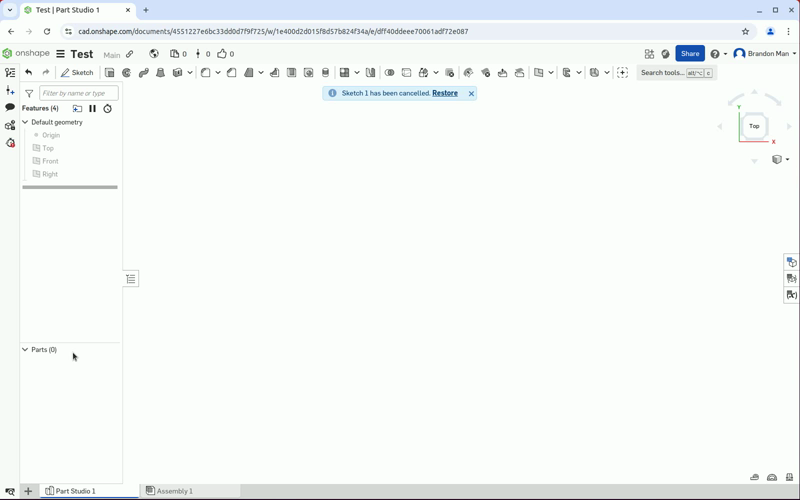
key(y)
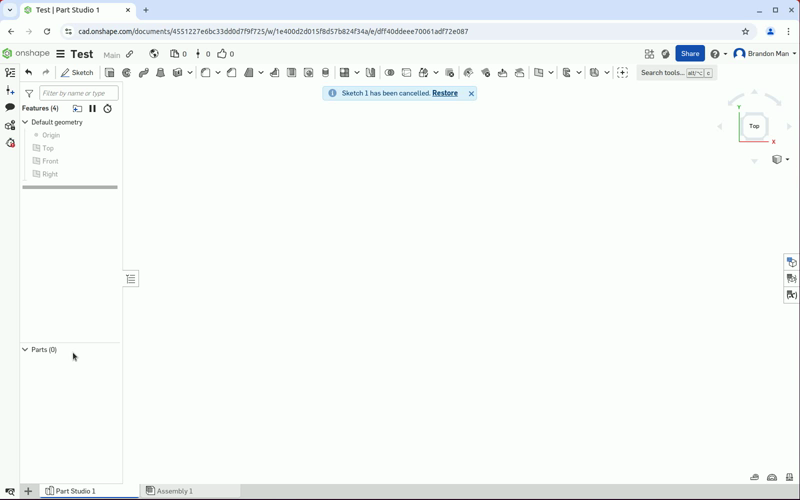
key(shift+p)
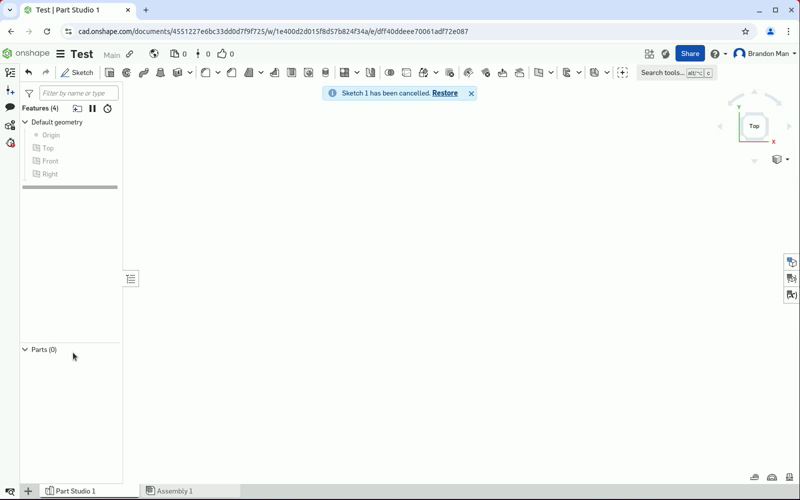
key(space)
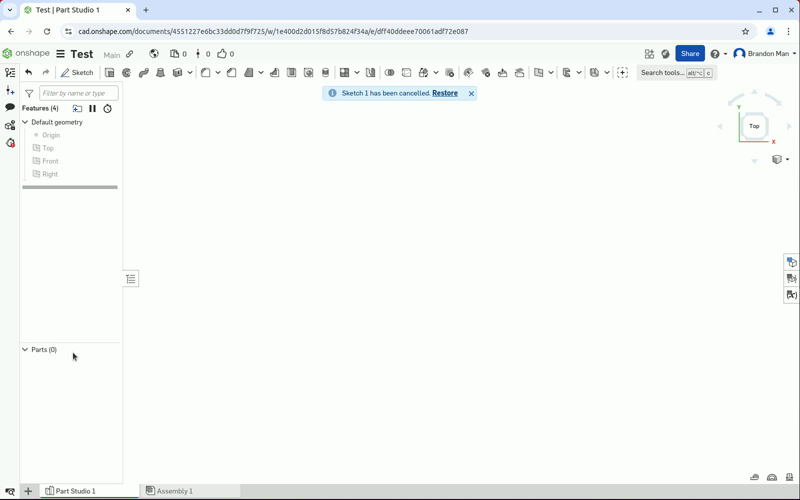
key_down(shift)
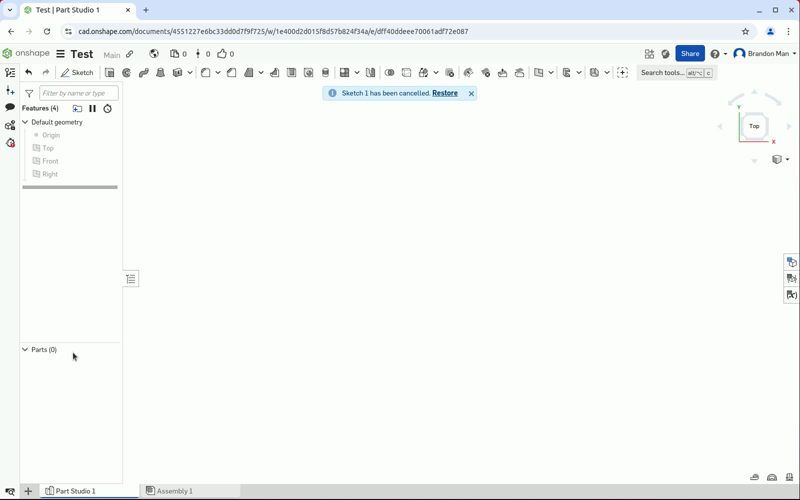
key(up)
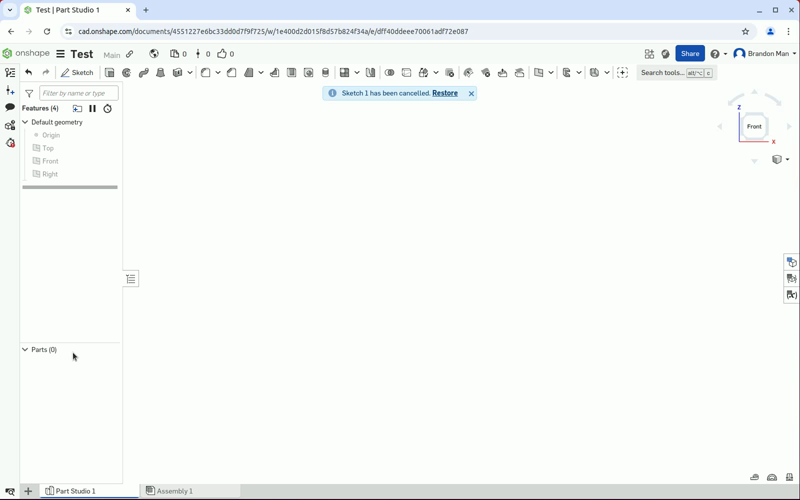
key_up(shift)
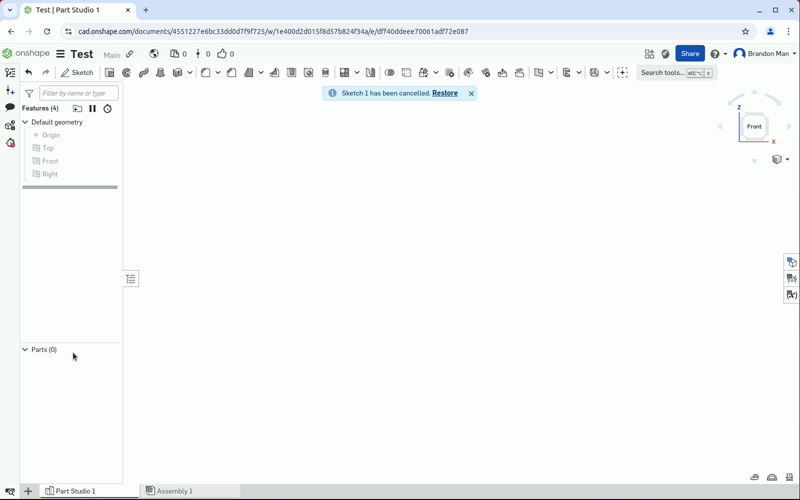
mouse_move(73, 352)
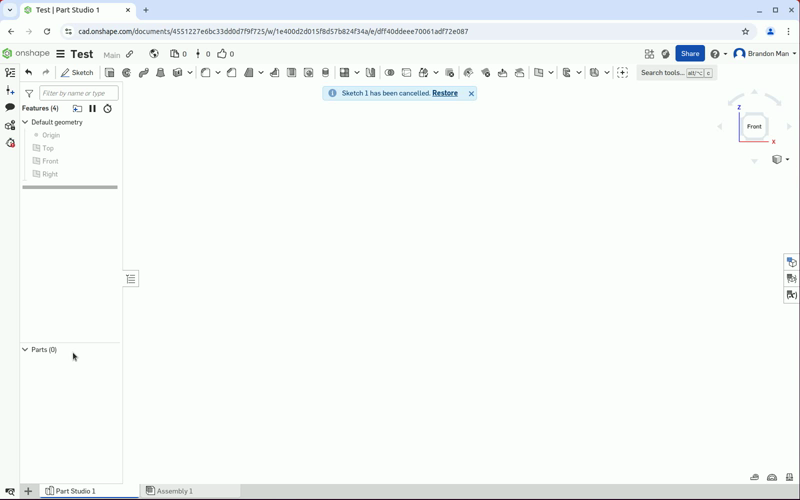
key(shift+y)
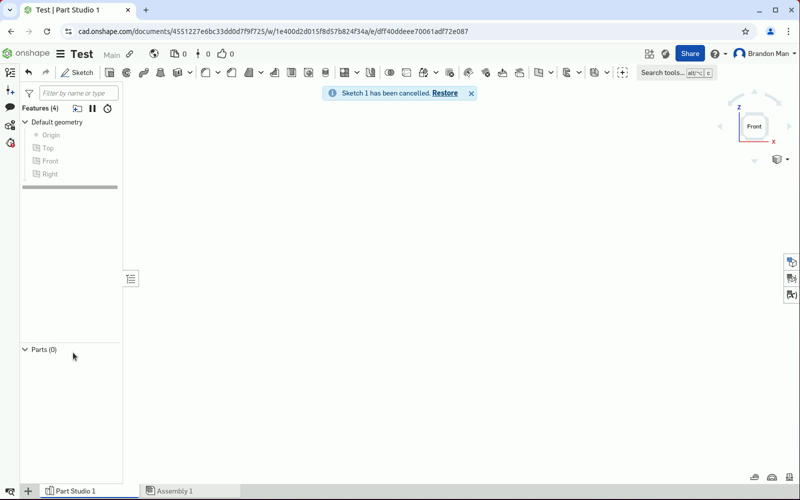
key(shift+s)
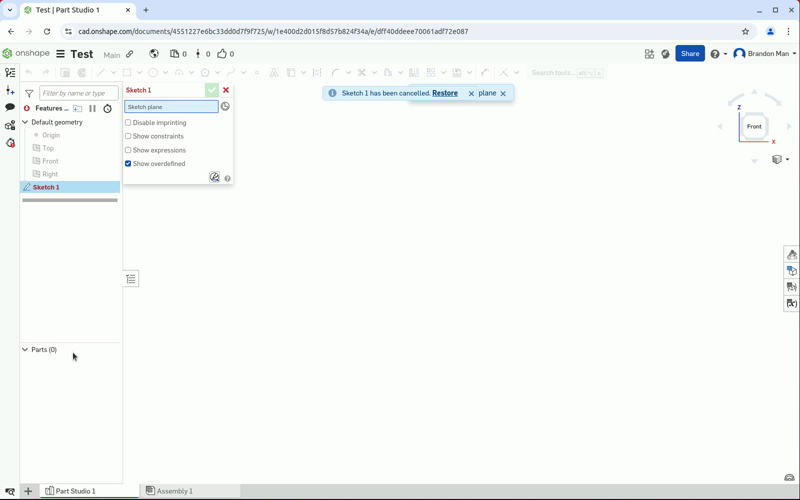
mouse_move(73, 163)
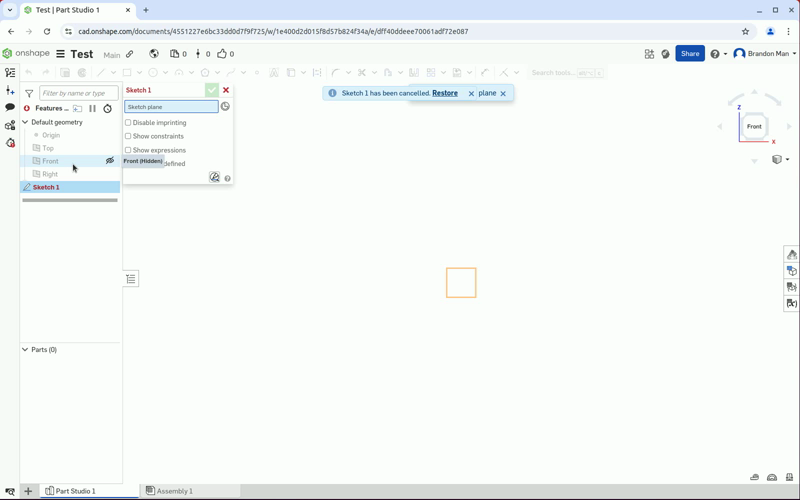
click(73, 163)
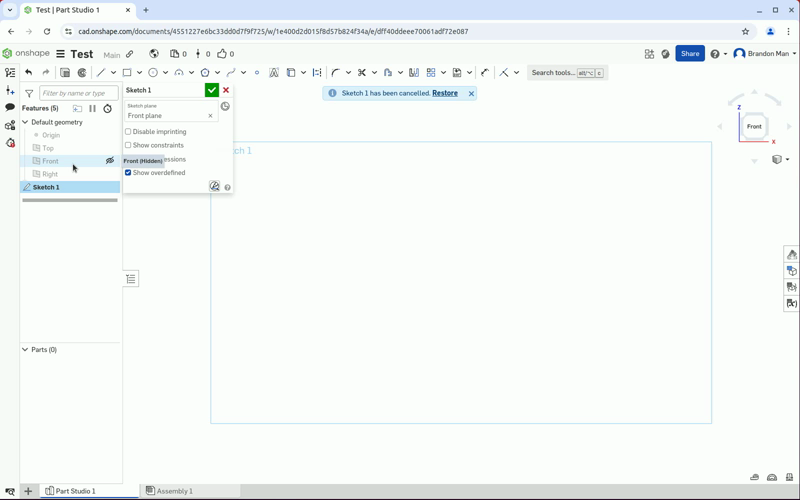
mouse_move(73, 352)
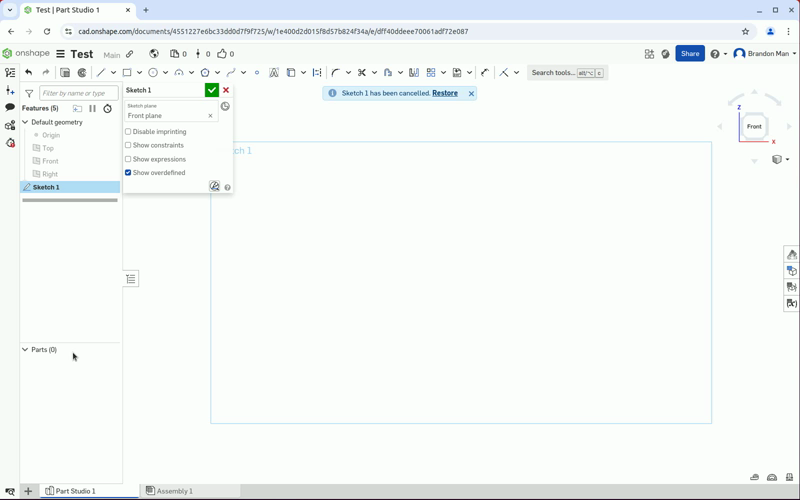
key(y)
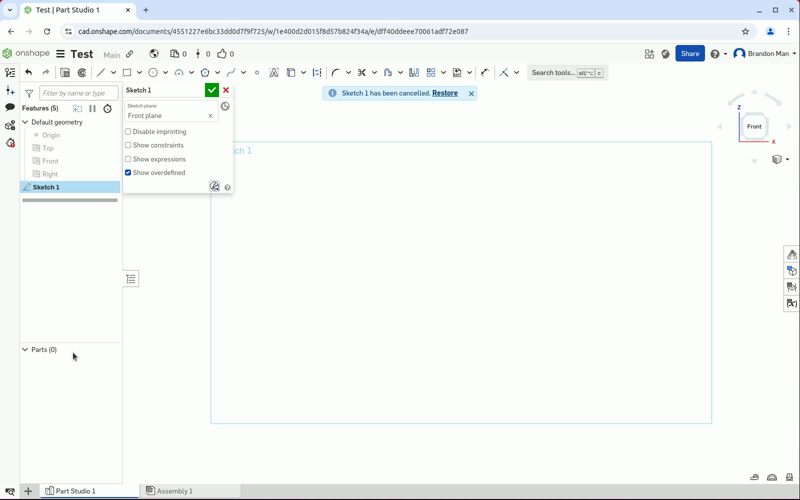
key(l)
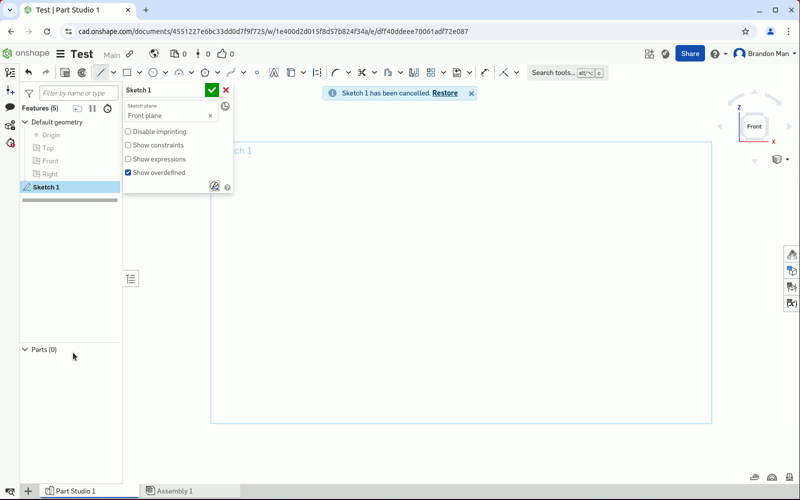
key_down(shift)
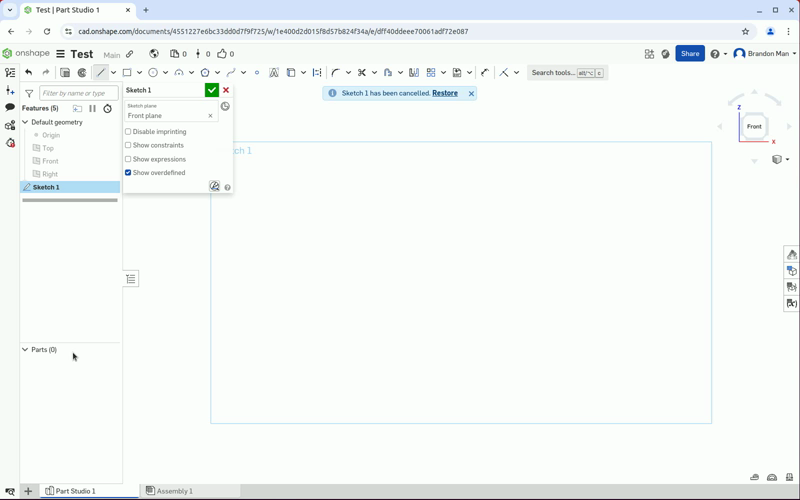
mouse_move(426, 300)
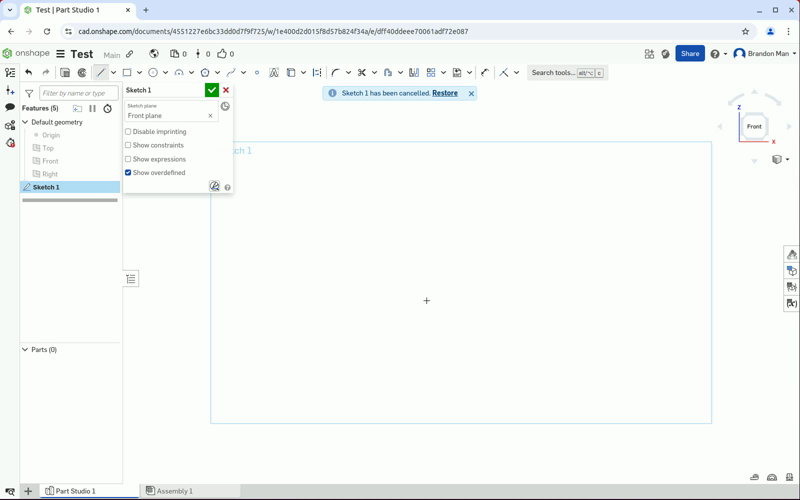
click(426, 300)
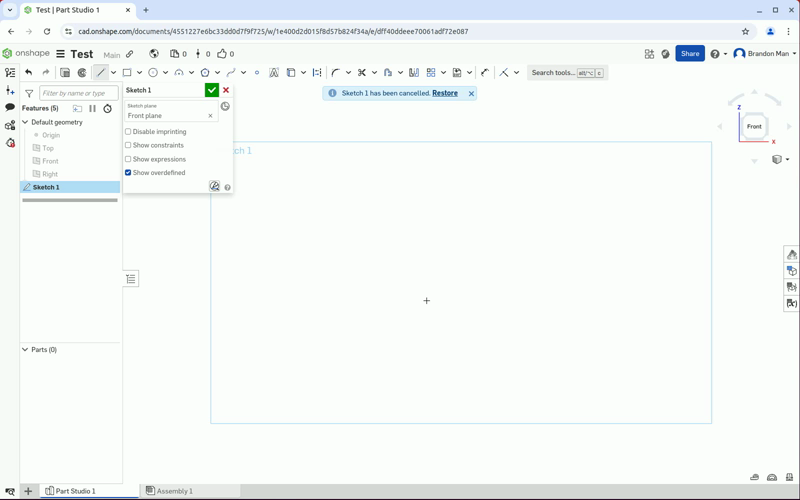
key_up(shift)
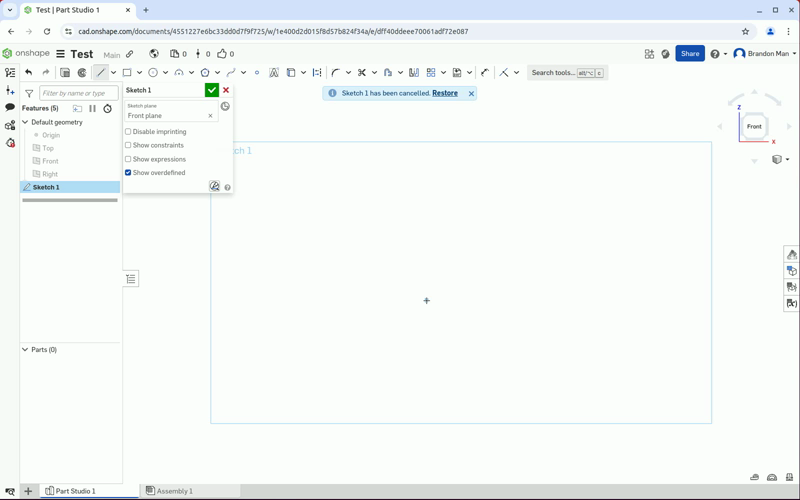
key_down(shift)
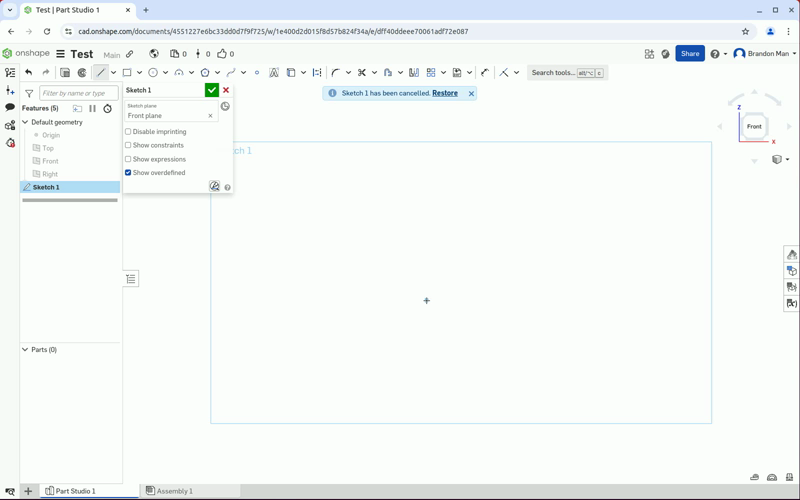
mouse_move(495, 300)
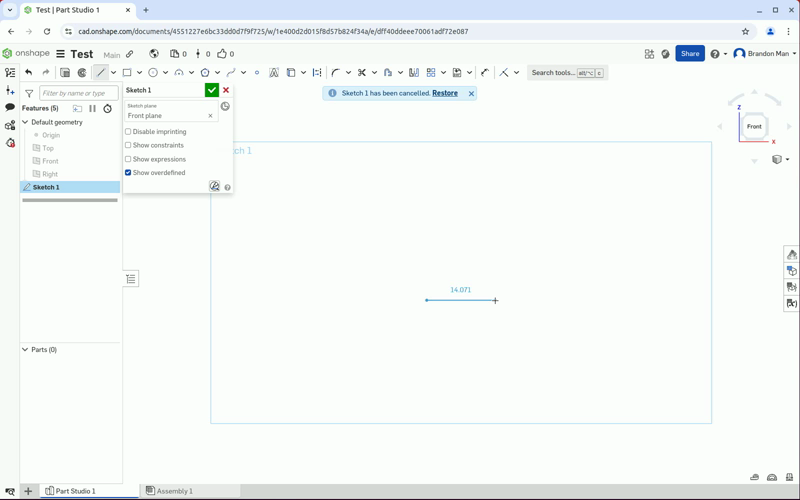
click(495, 300)
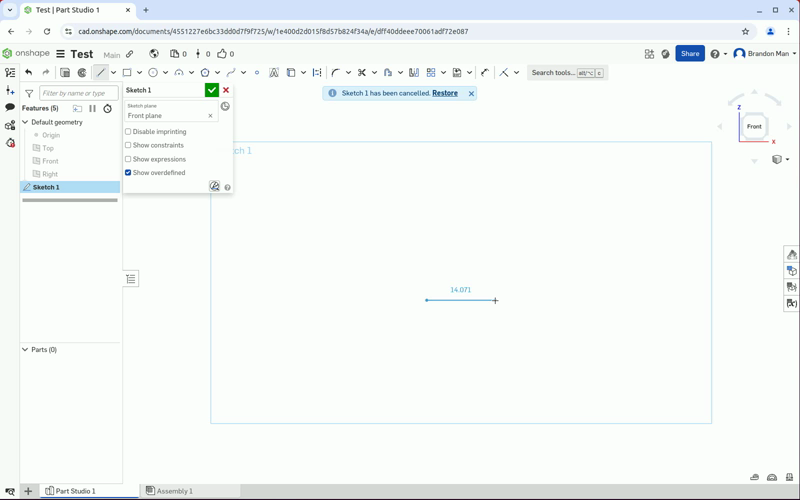
key_up(shift)
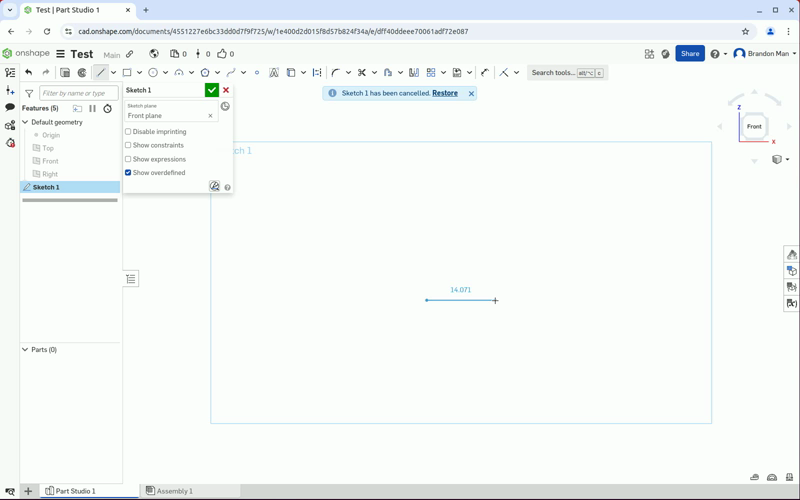
key_down(shift)
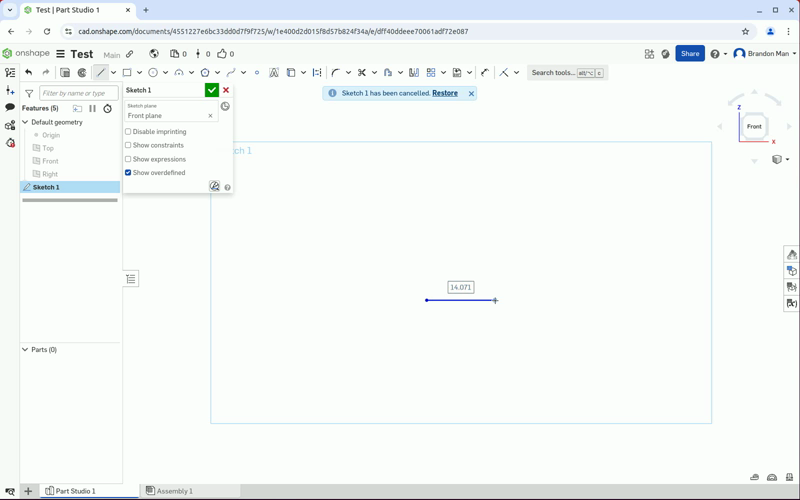
mouse_move(495, 170)
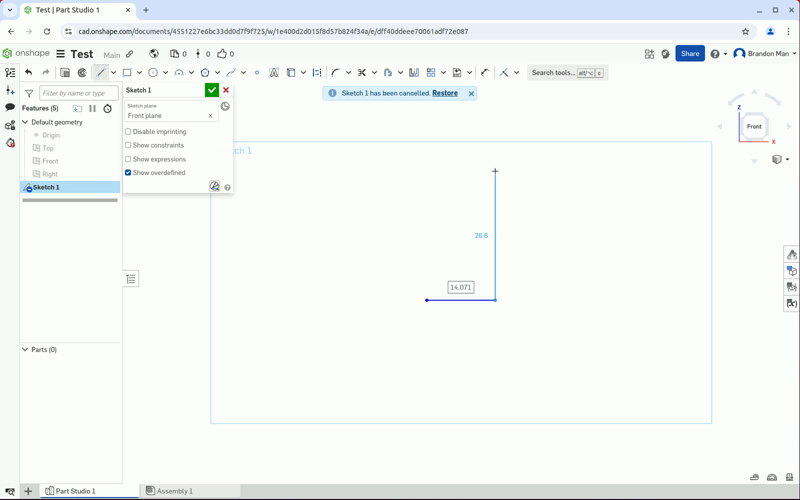
click(495, 170)
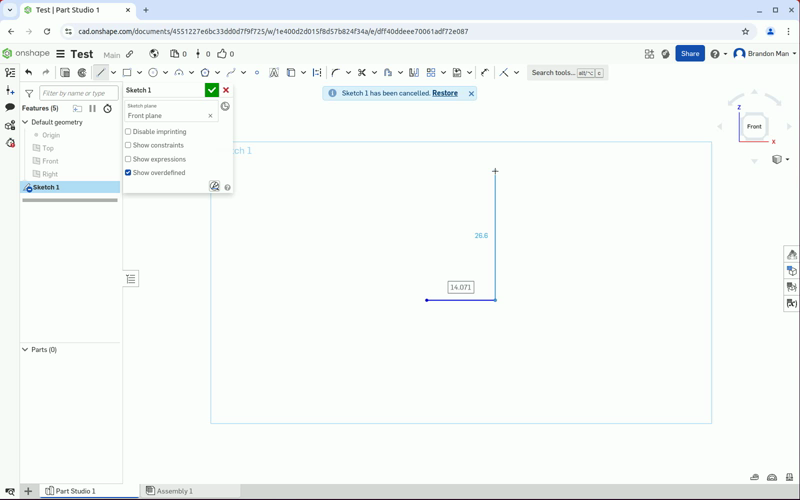
key_up(shift)
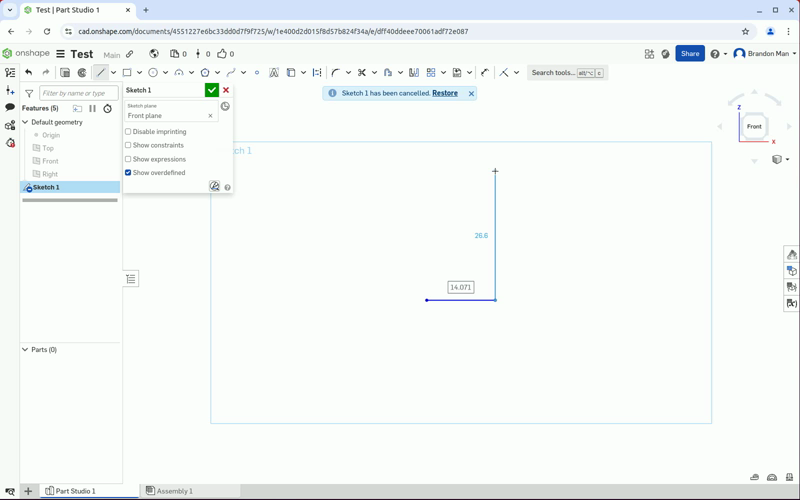
key_down(shift)
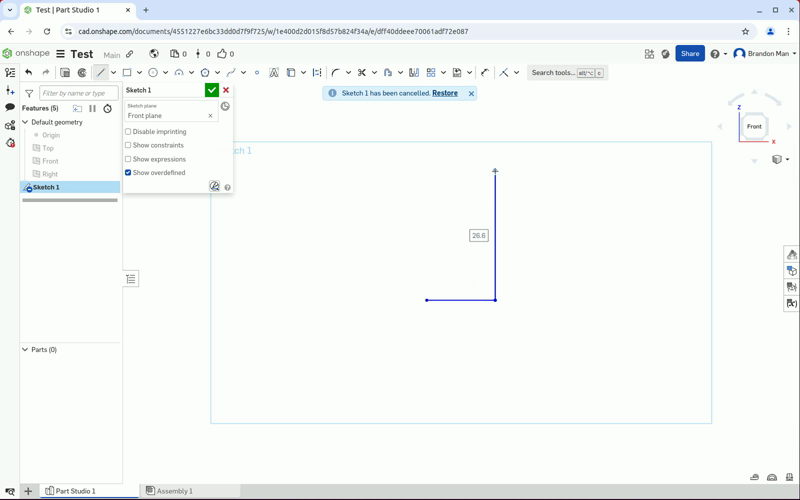
mouse_move(426, 170)
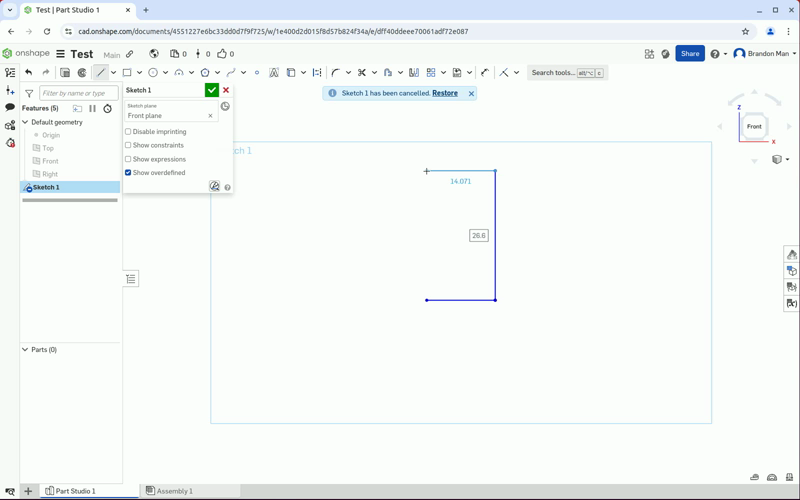
click(426, 170)
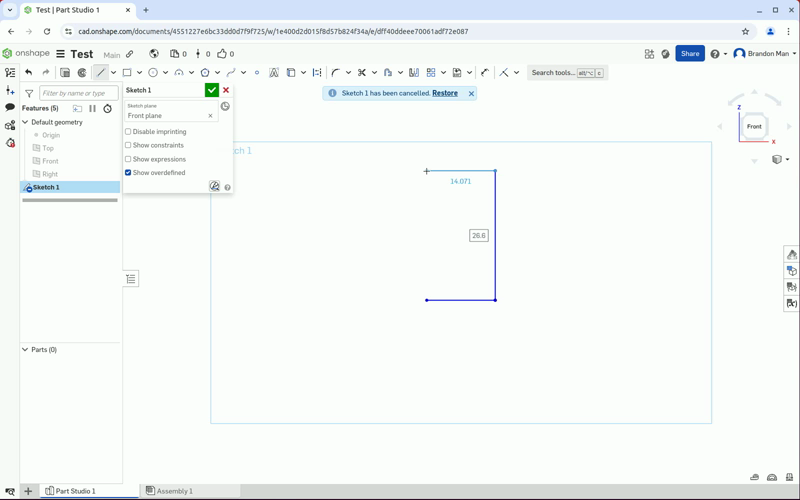
key_up(shift)
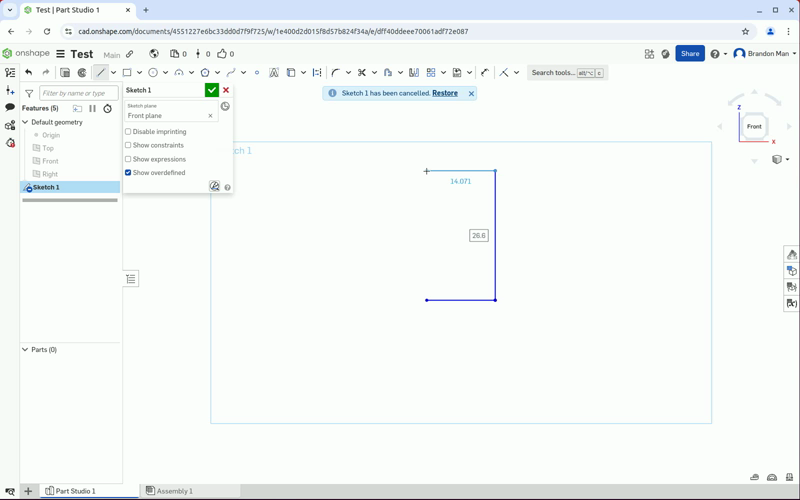
key_down(shift)
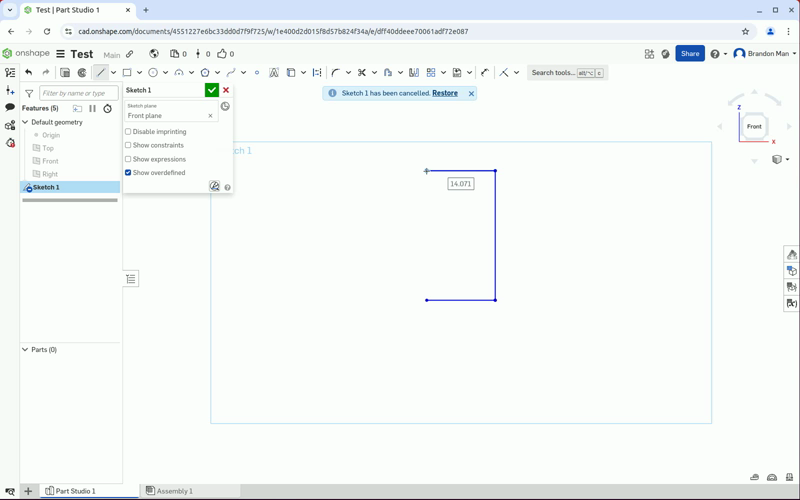
mouse_move(426, 300)
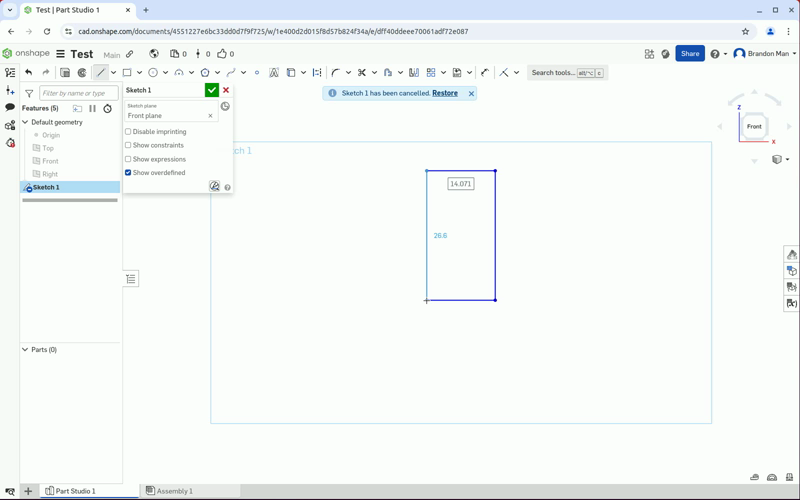
key_up(shift)
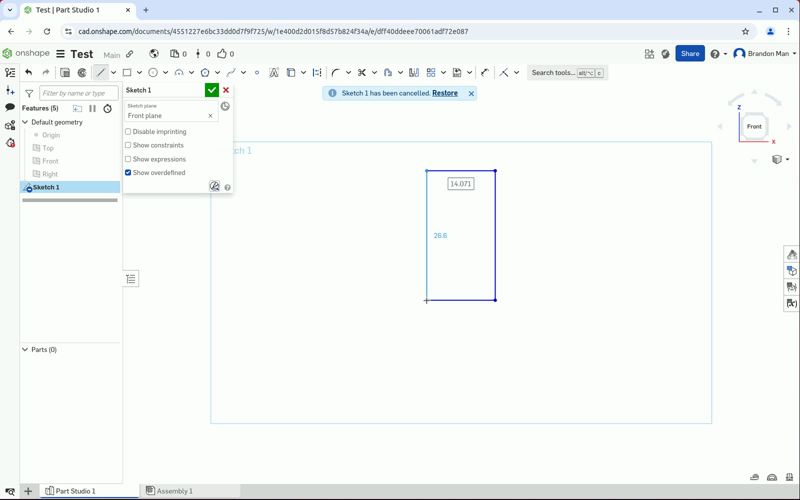
click(426, 300)
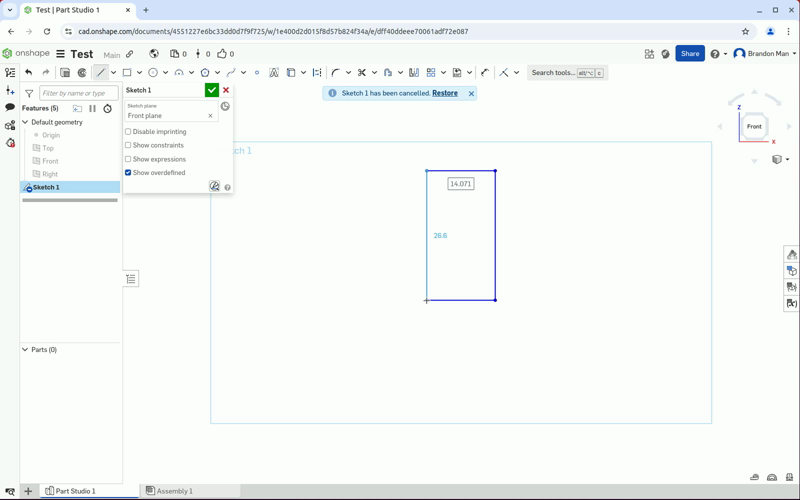
key(esc)
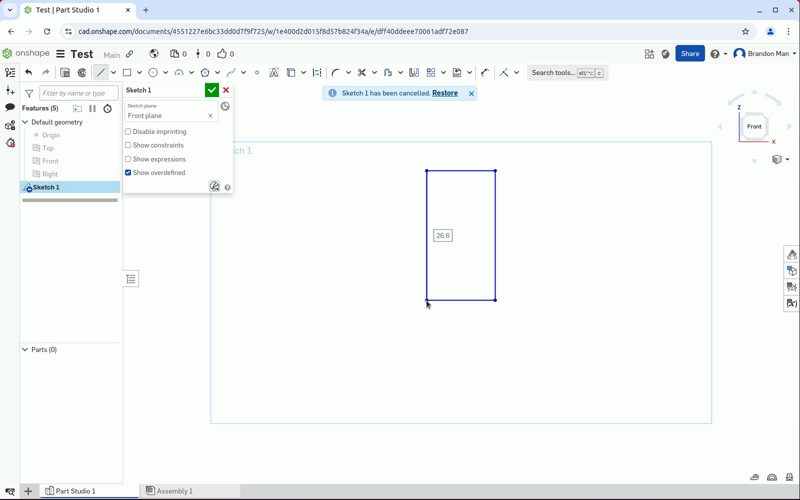
mouse_move(475, 211)
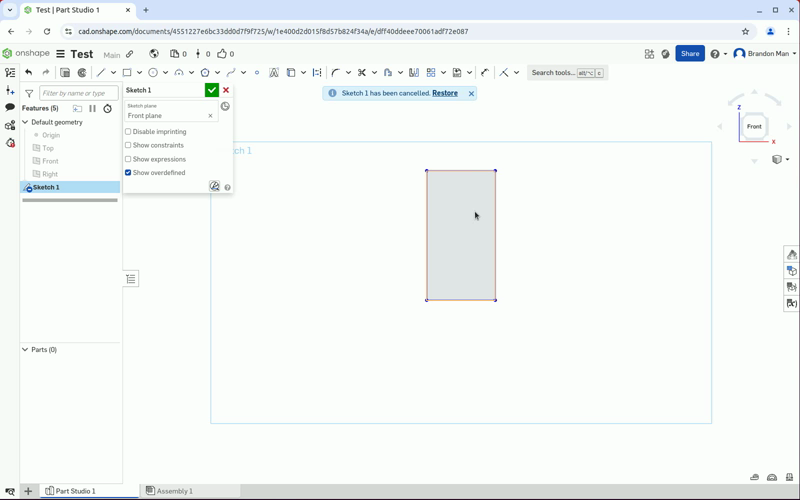
click(475, 211)
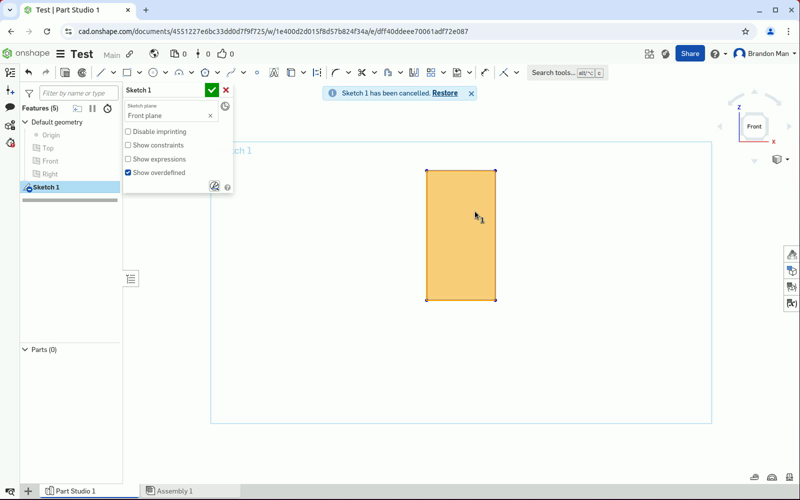
mouse_move(73, 352)
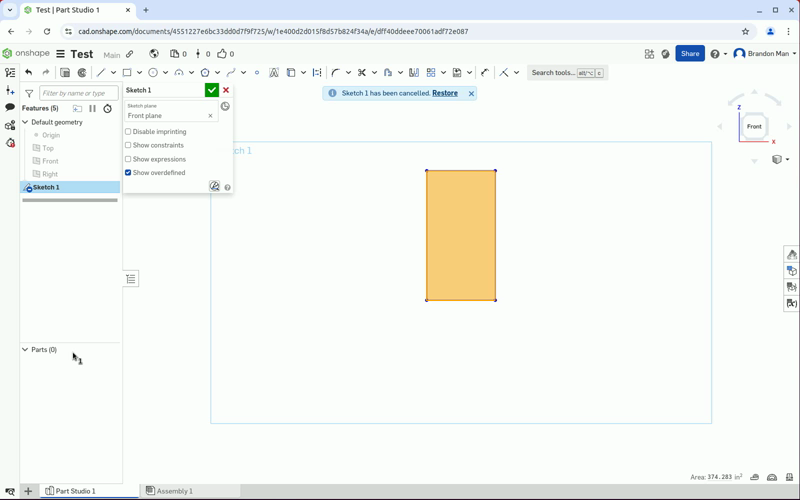
key(shift+y)
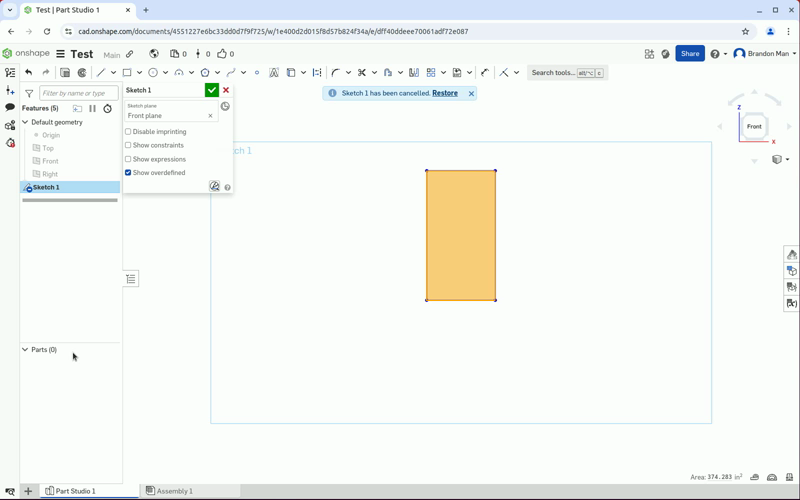
key(shift+e)
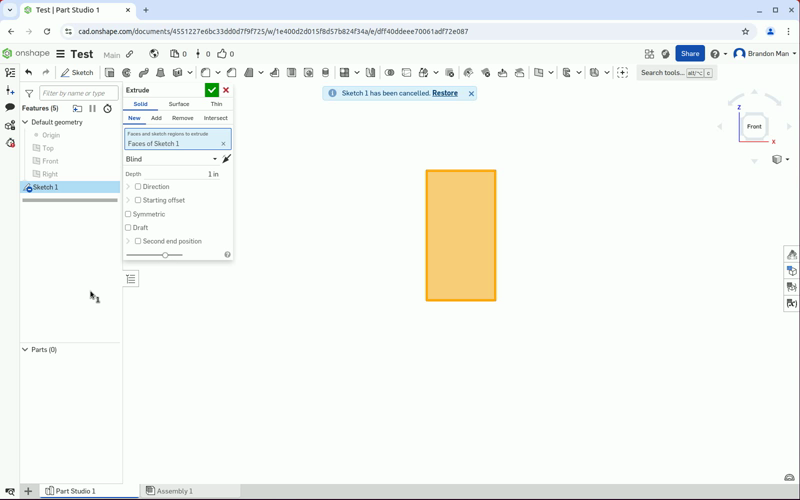
mouse_move(143, 106)
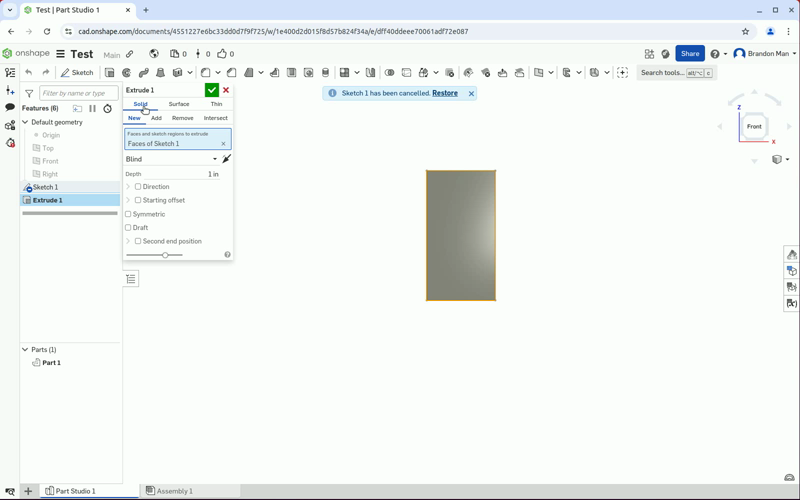
click(143, 106)
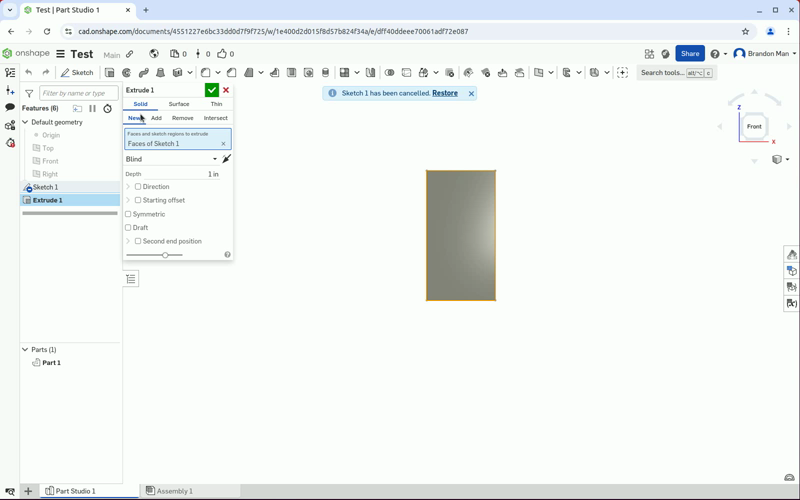
mouse_move(137, 120)
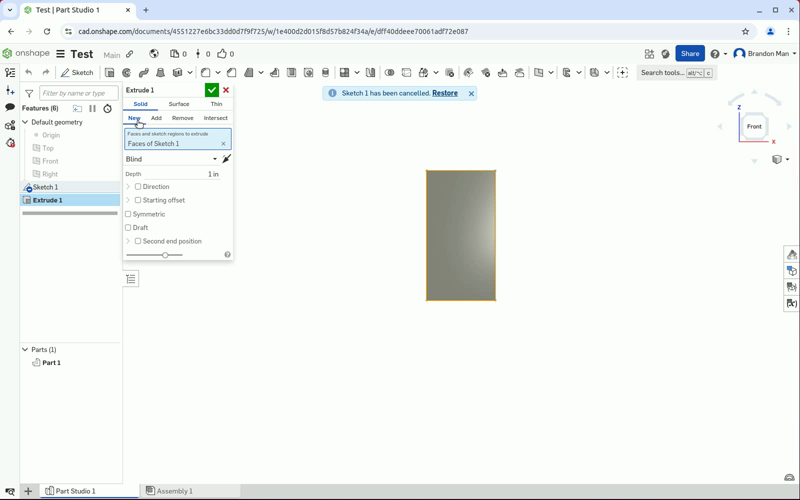
click(137, 120)
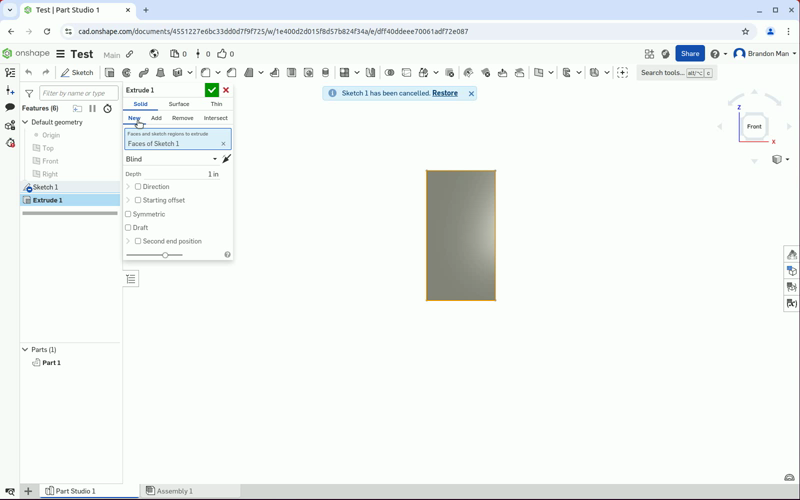
key(tab, 4)
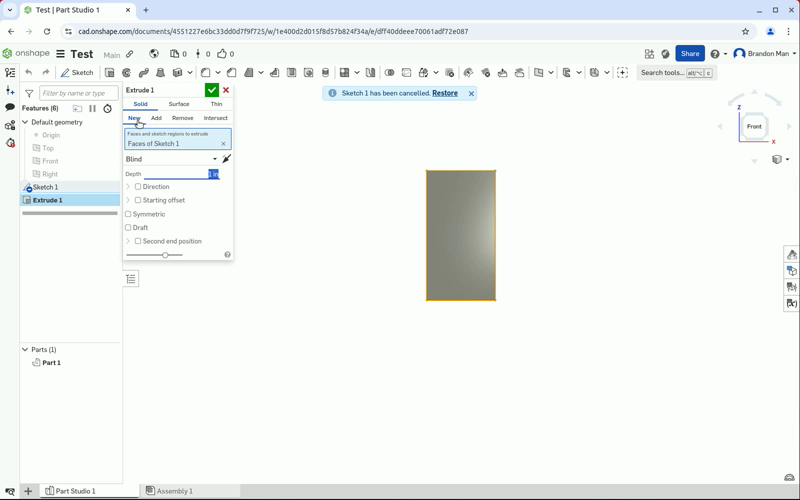
text(4.574)
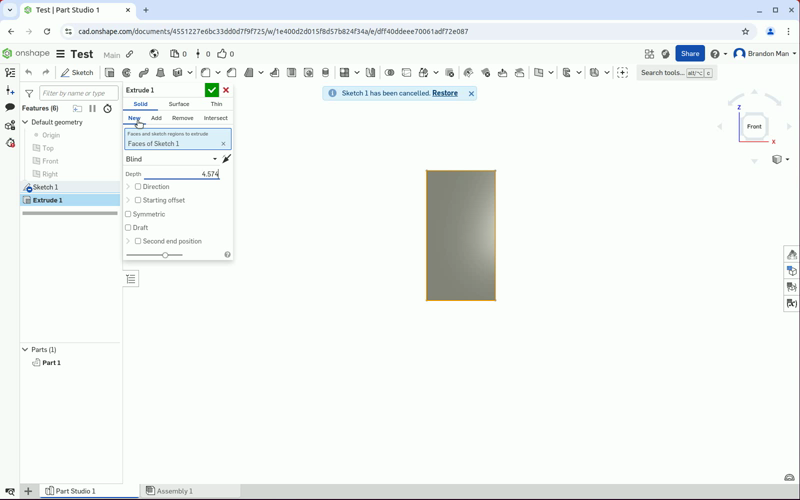
key(enter)
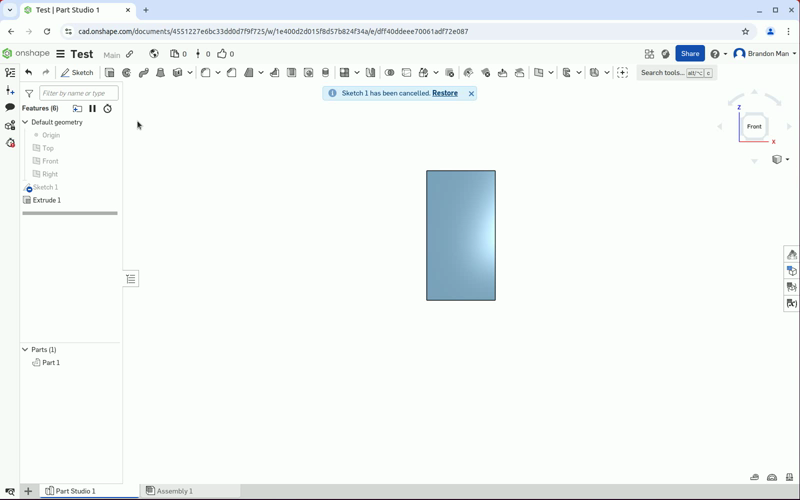
key(shift+h)
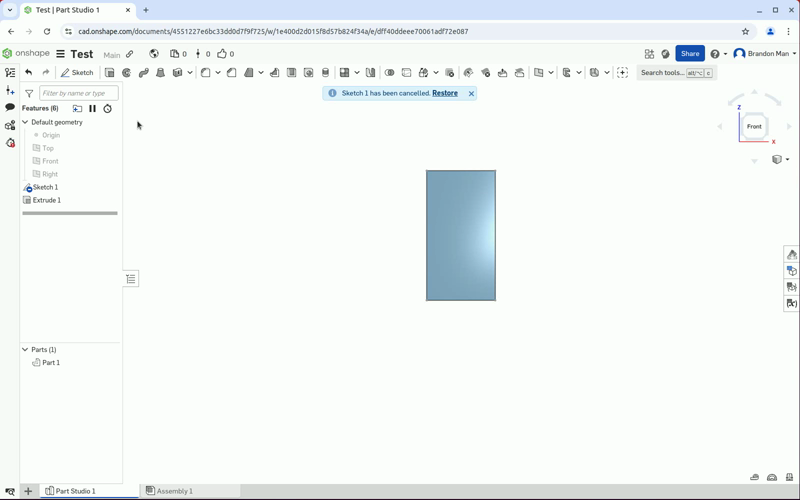
key(shift+h)
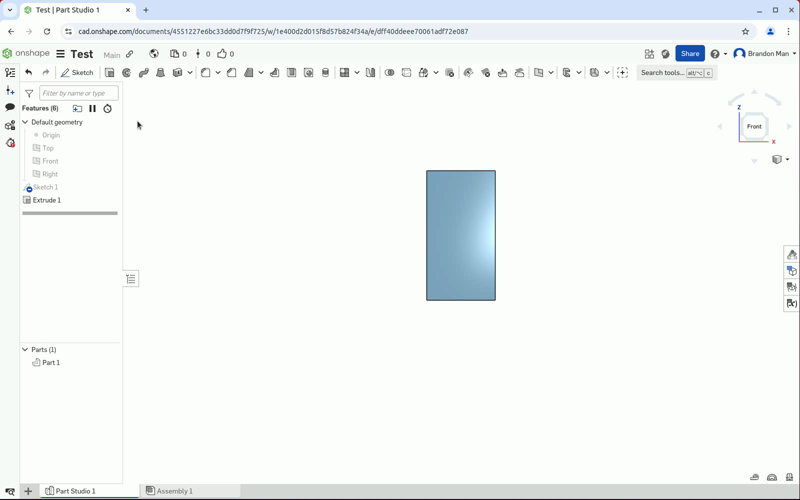
mouse_move(73, 189)
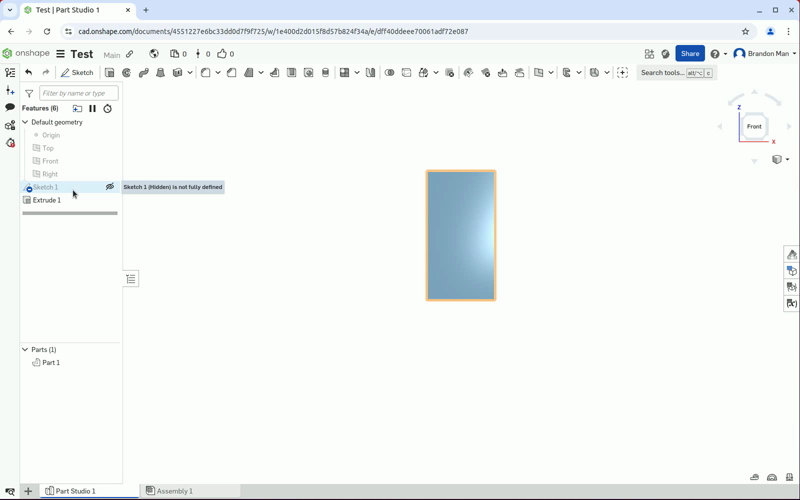
click(73, 189)
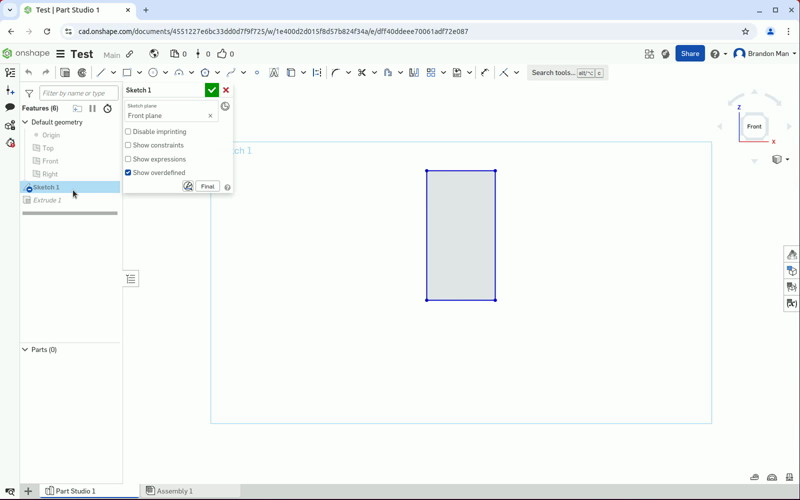
mouse_move(229, 92)
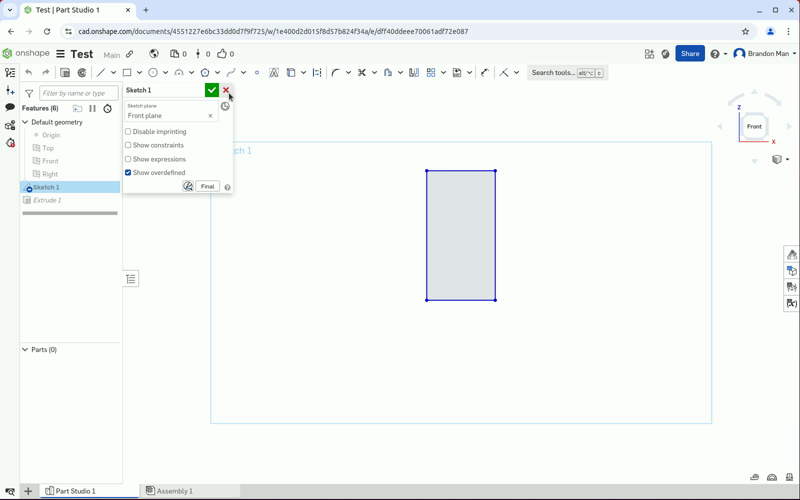
click(229, 92)
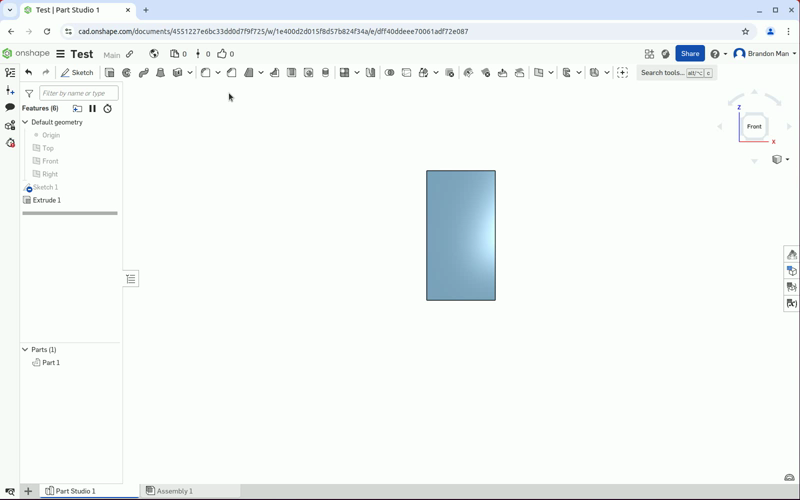
mouse_move(541, 75)
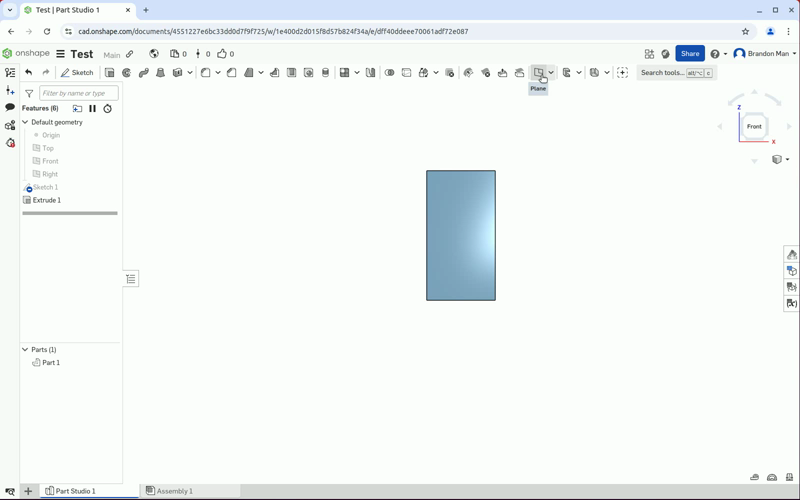
click(541, 75)
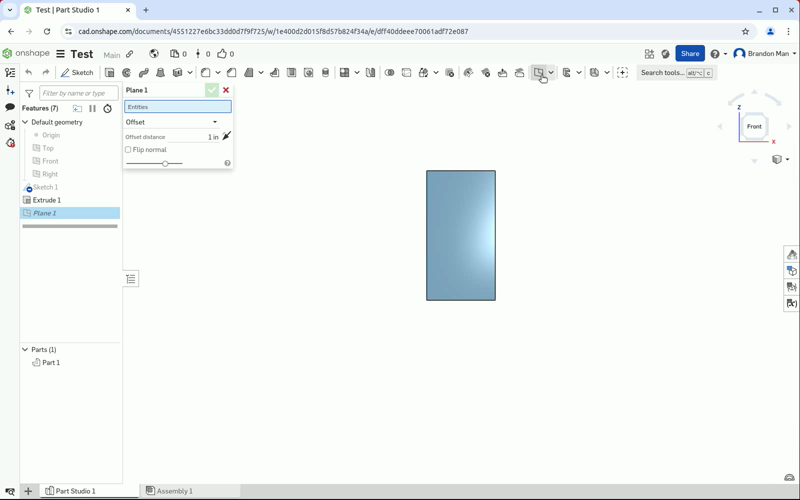
mouse_move(73, 163)
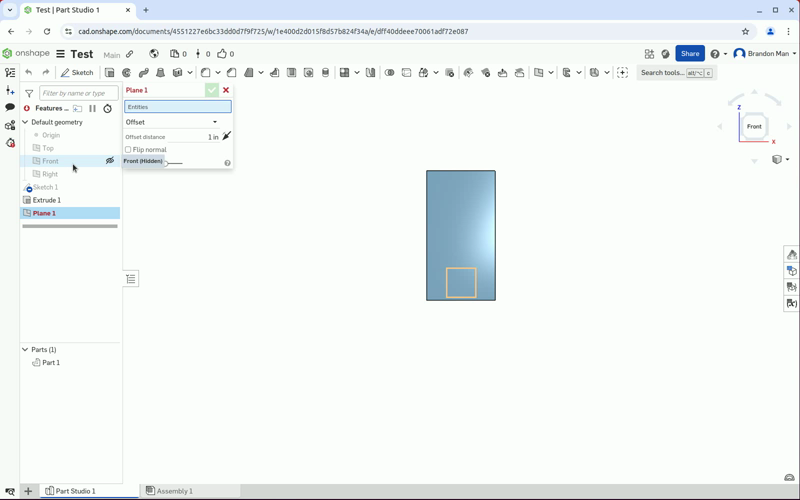
click(73, 163)
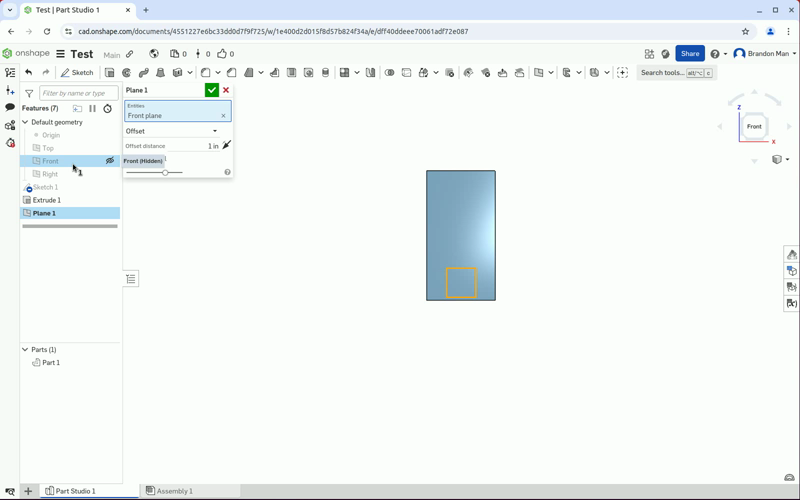
key(tab, 2)
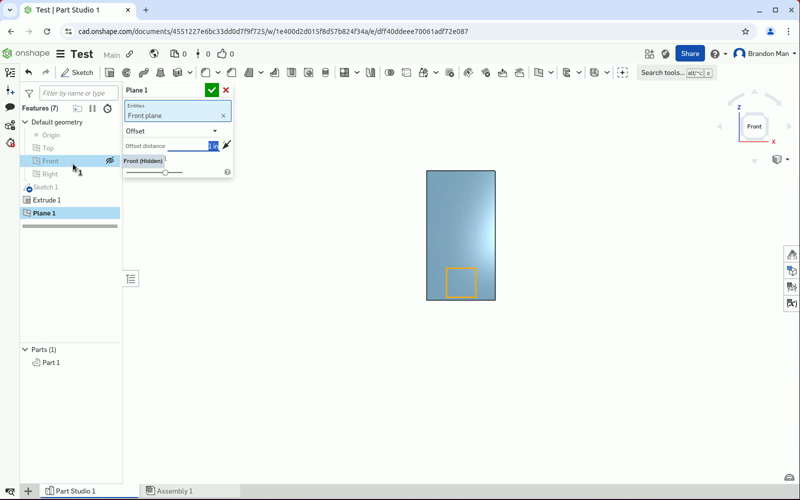
text(4.56)
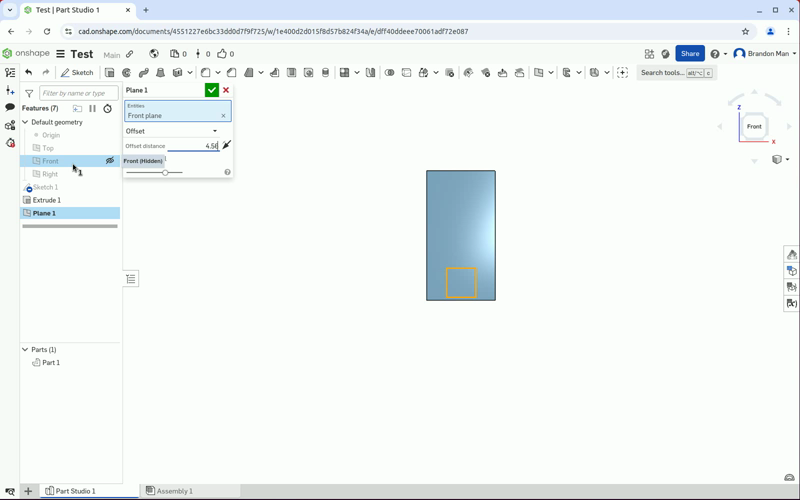
key(enter, 2)
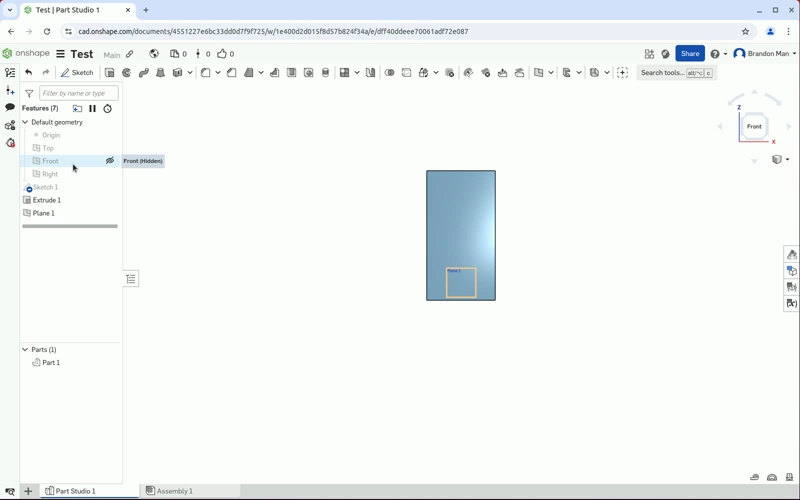
key(shift+s)
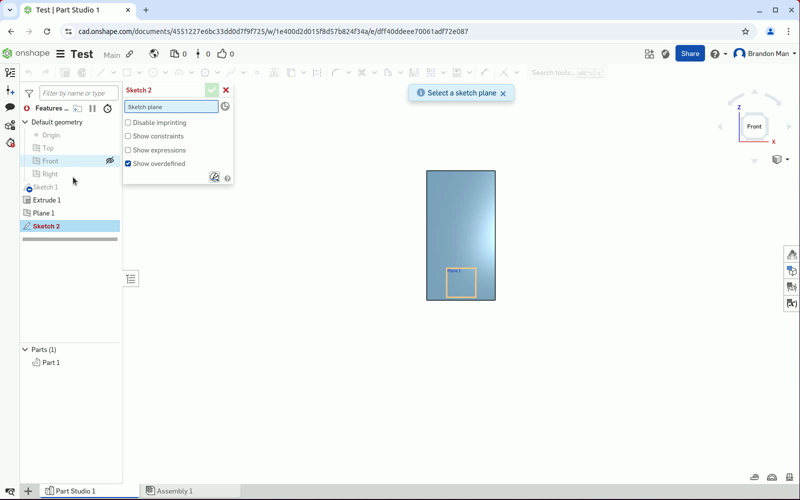
mouse_move(73, 215)
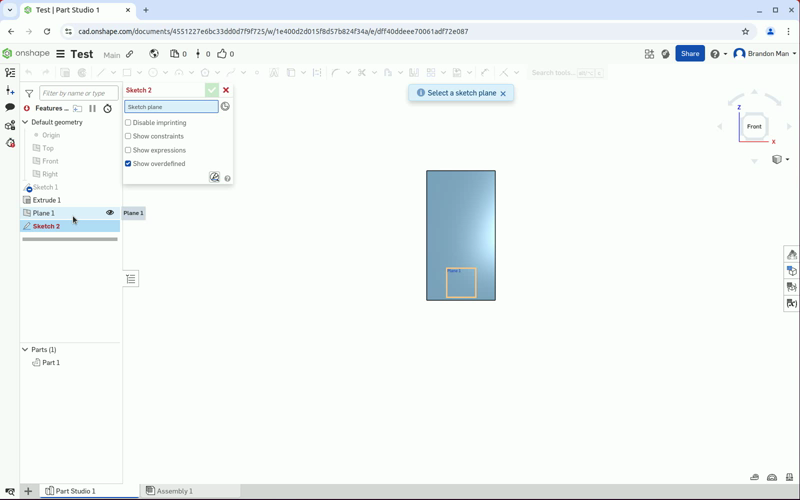
click(73, 215)
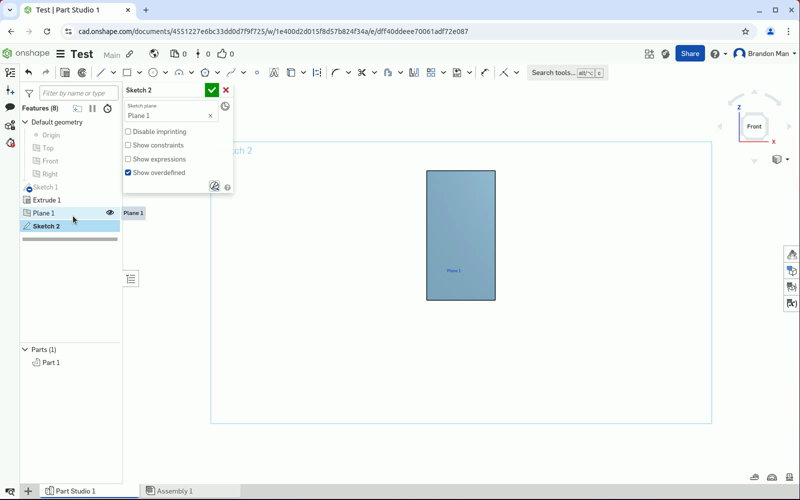
mouse_move(73, 352)
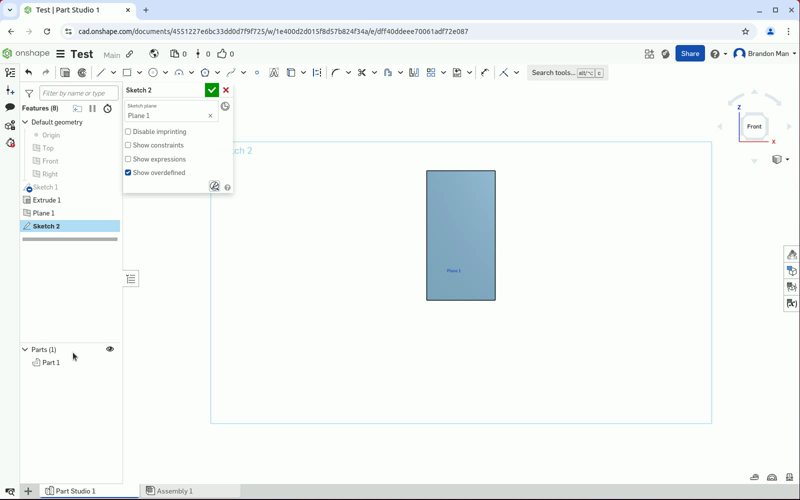
key(y)
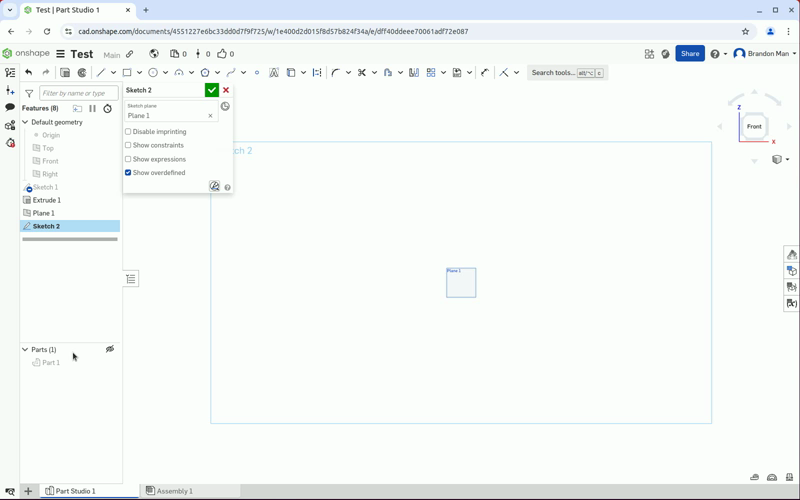
key(l)
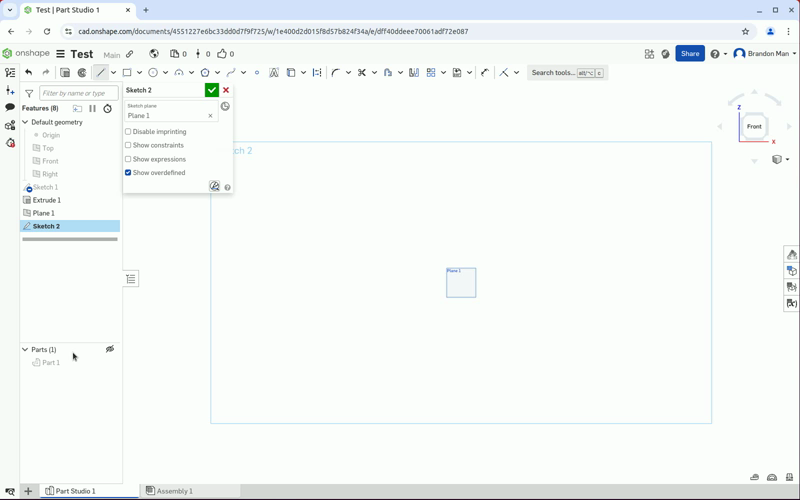
key_down(shift)
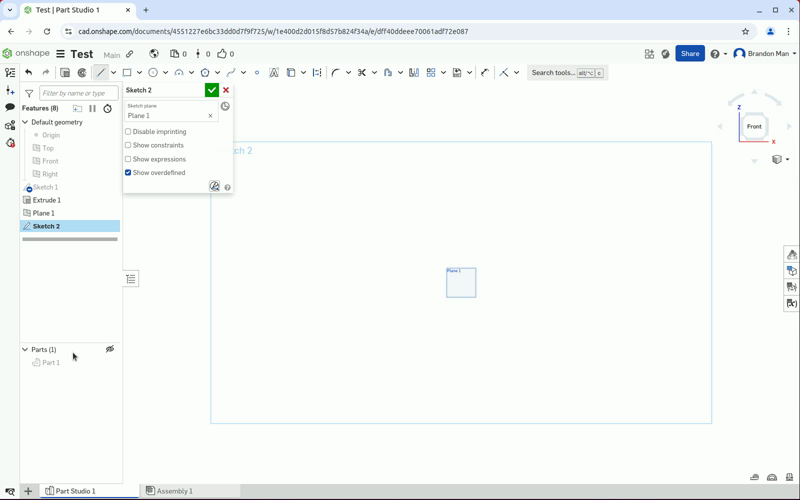
mouse_move(450, 280)
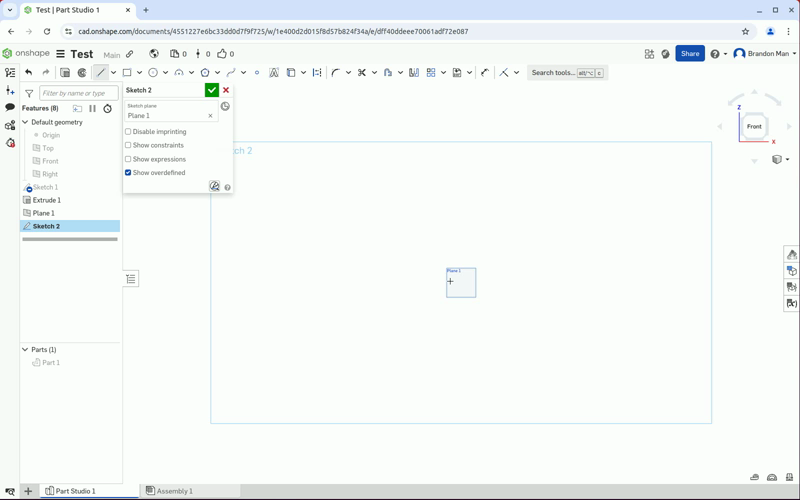
click(450, 280)
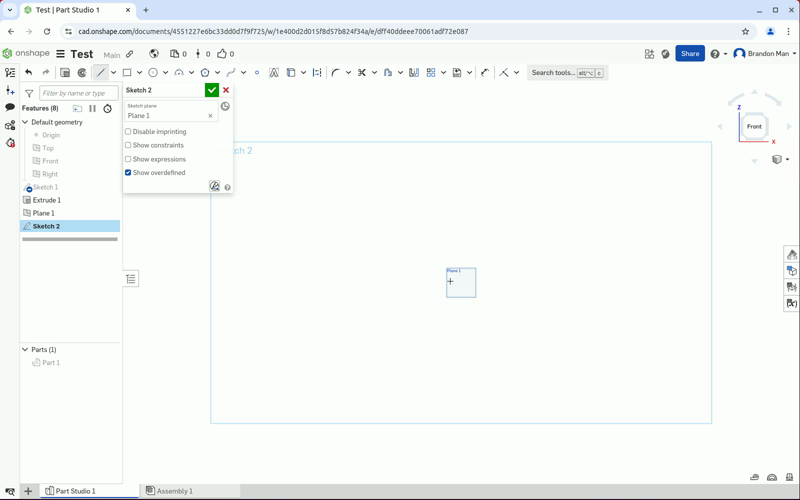
key_up(shift)
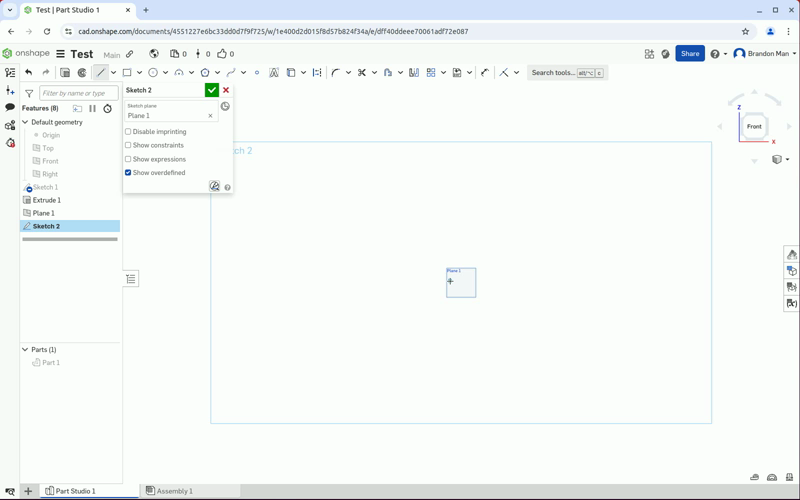
key_down(shift)
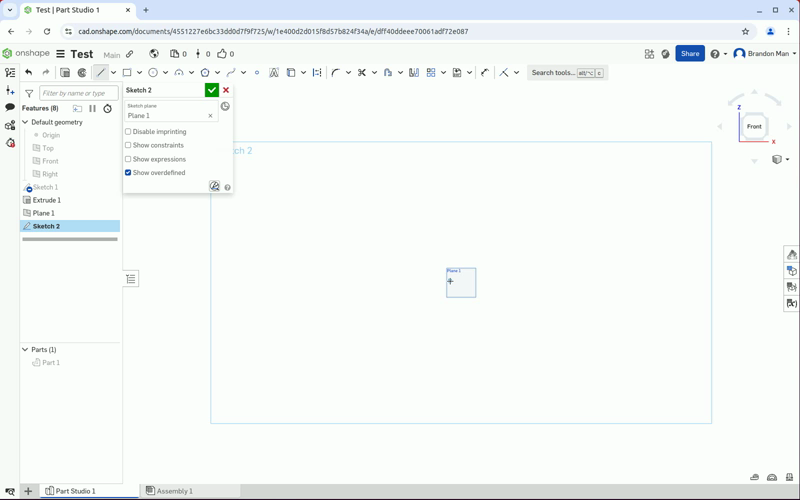
mouse_move(480, 280)
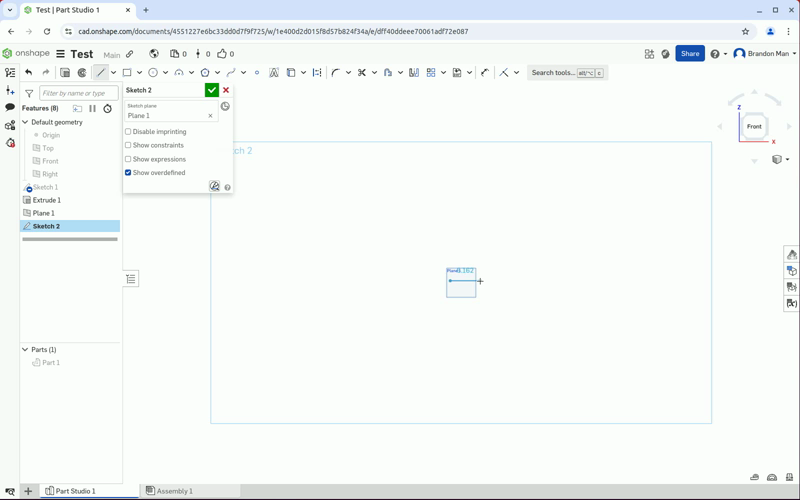
mouse_move(473, 280)
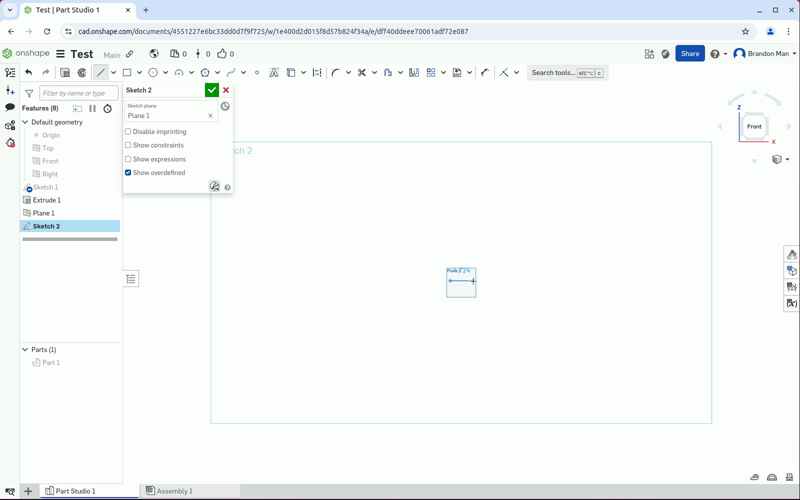
click(473, 280)
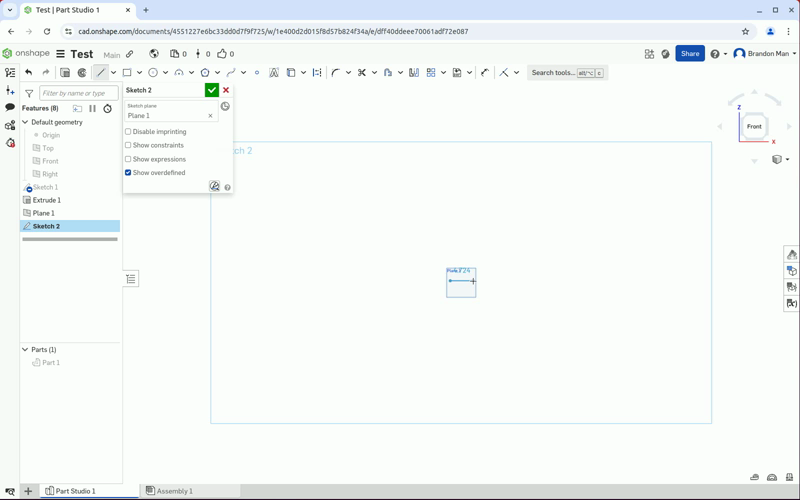
key_up(shift)
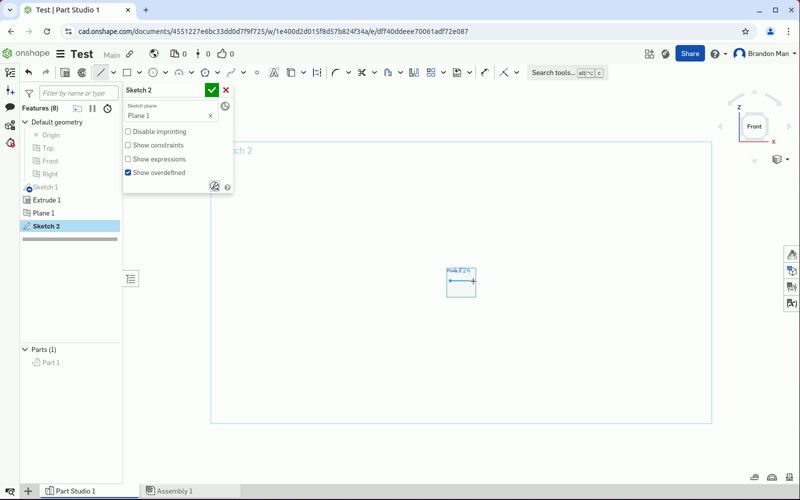
key_down(shift)
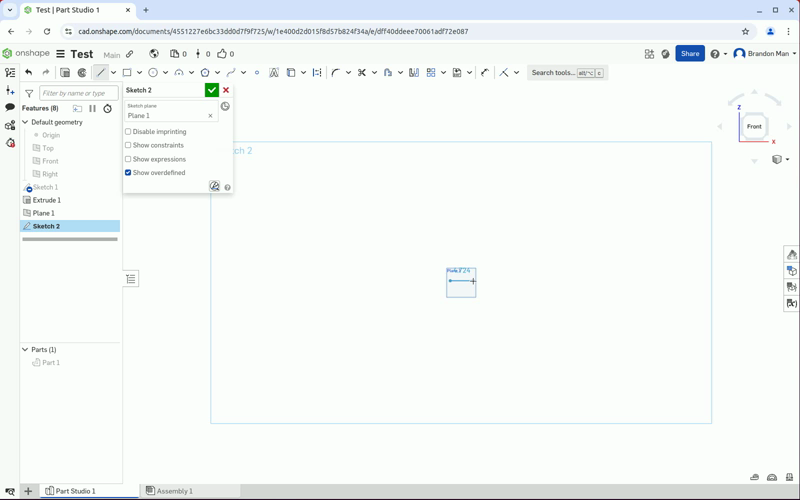
mouse_move(503, 280)
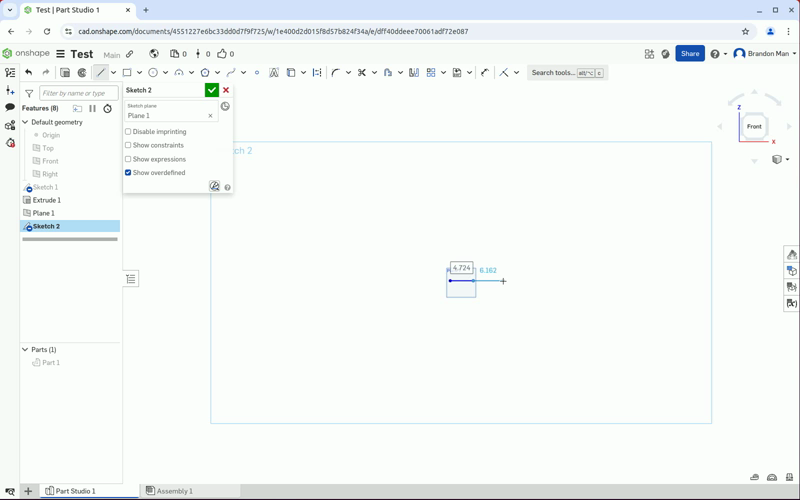
mouse_move(473, 257)
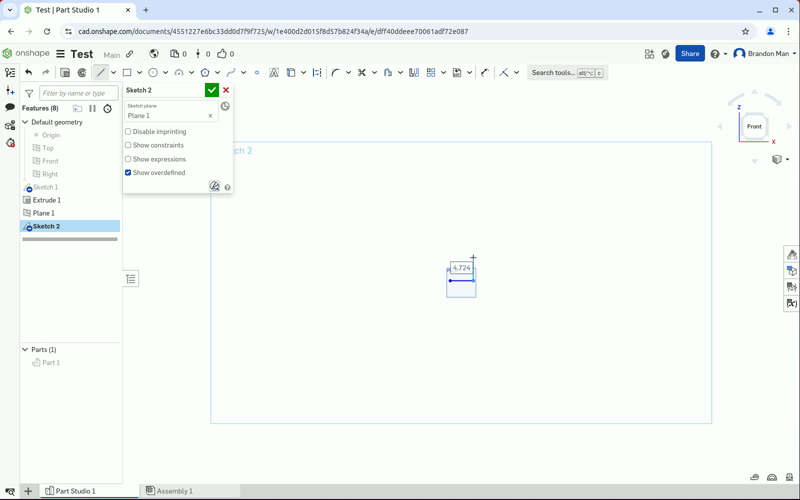
click(473, 257)
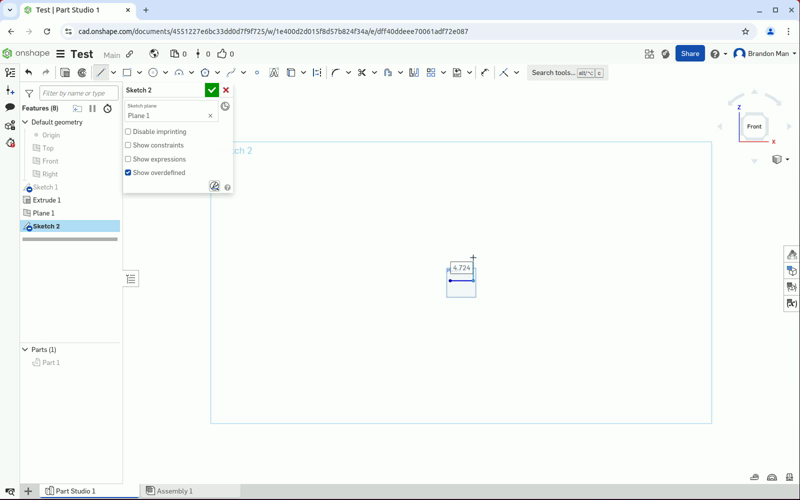
key_up(shift)
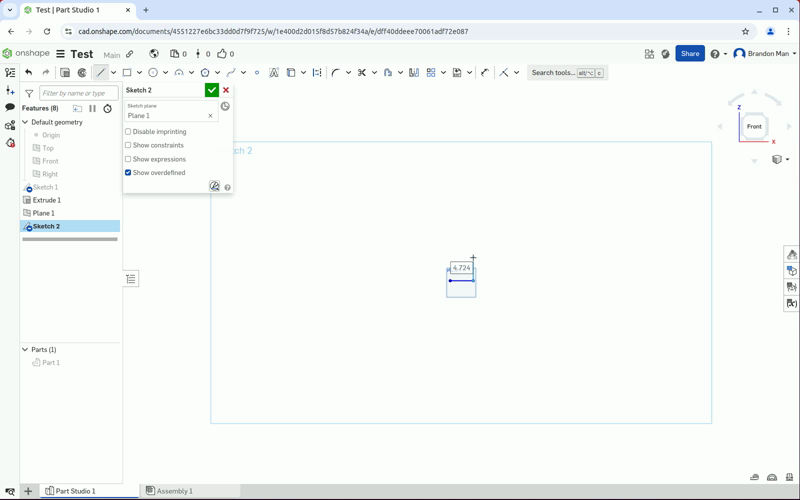
key_down(shift)
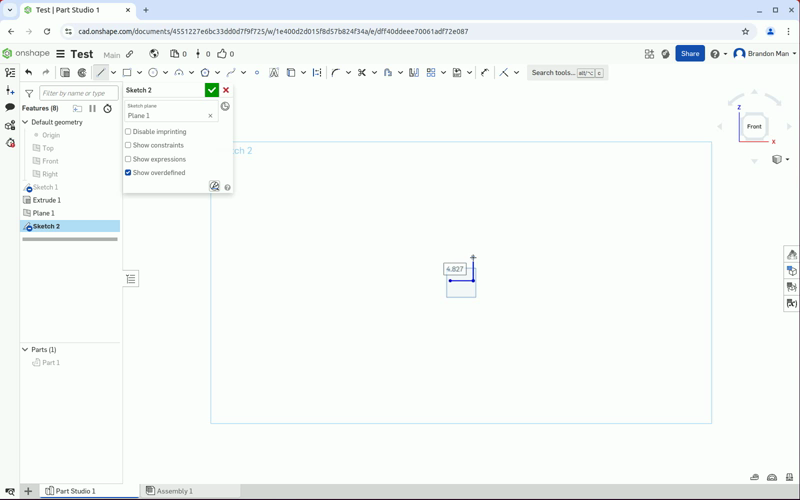
mouse_move(503, 257)
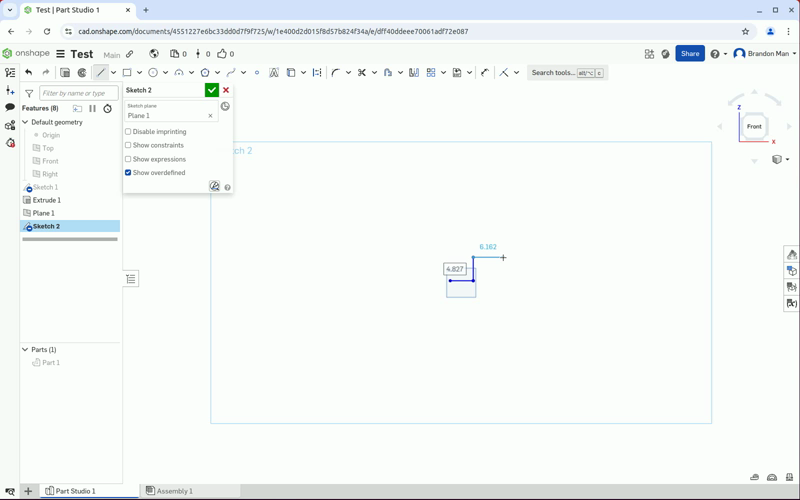
mouse_move(450, 257)
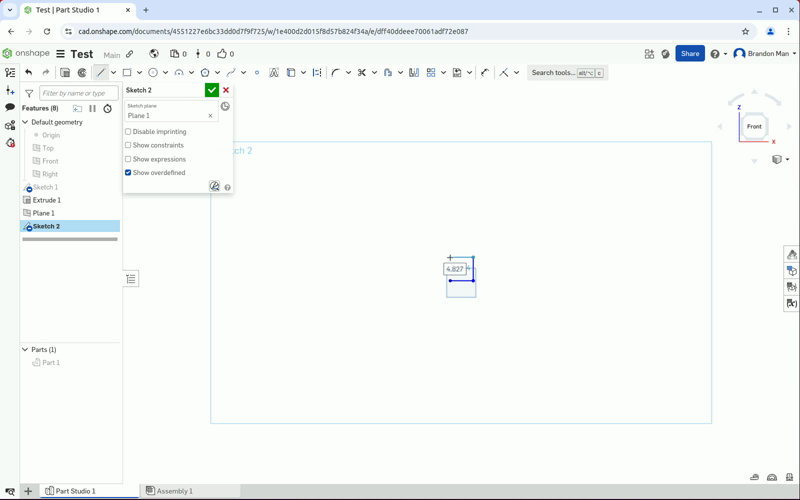
click(450, 257)
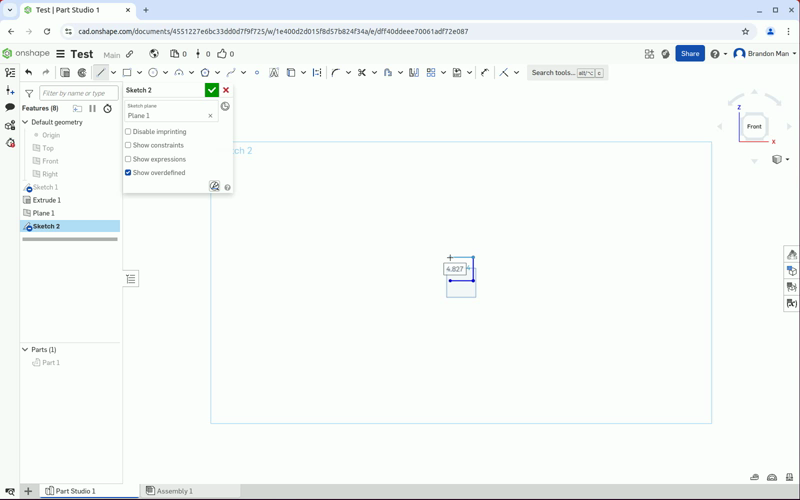
key_up(shift)
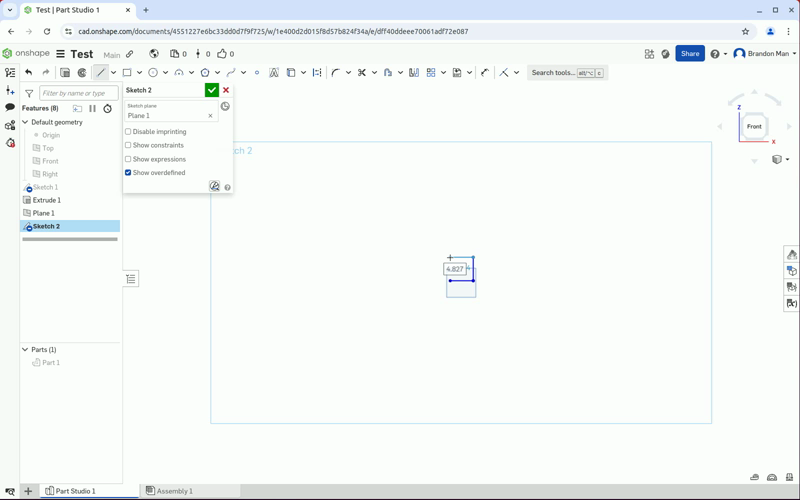
mouse_move(480, 257)
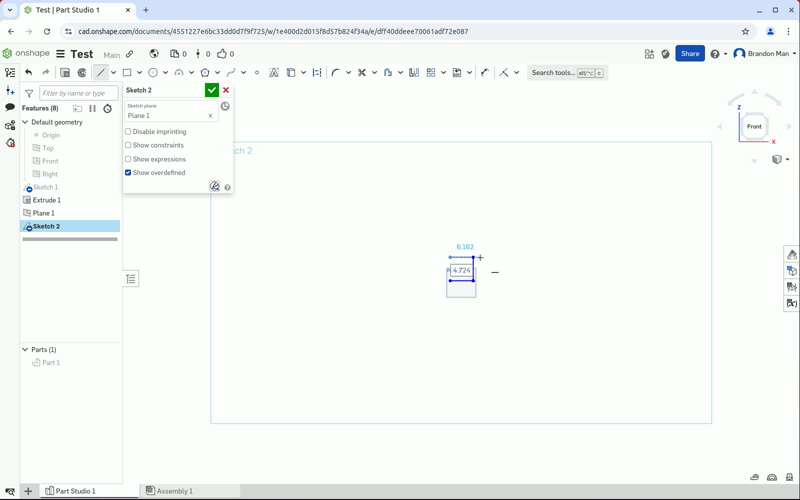
key_down(shift)
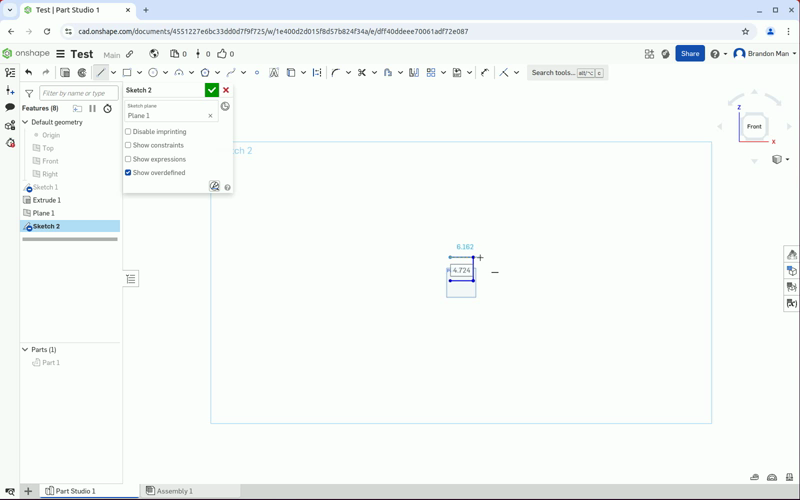
mouse_move(450, 280)
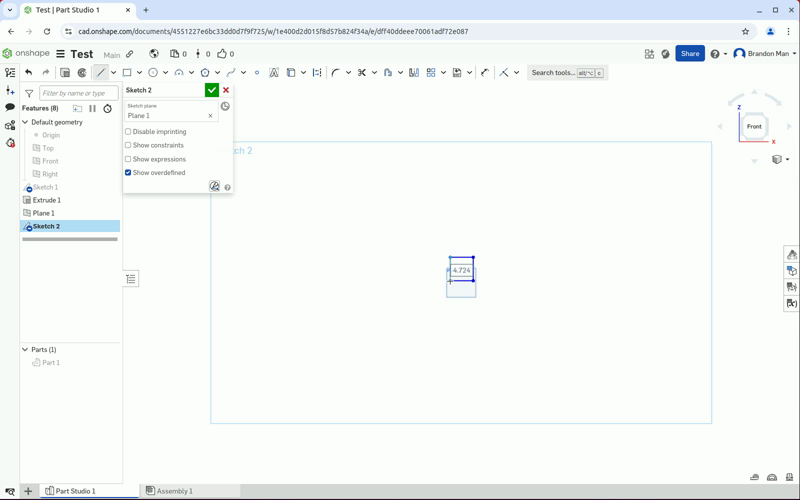
key_up(shift)
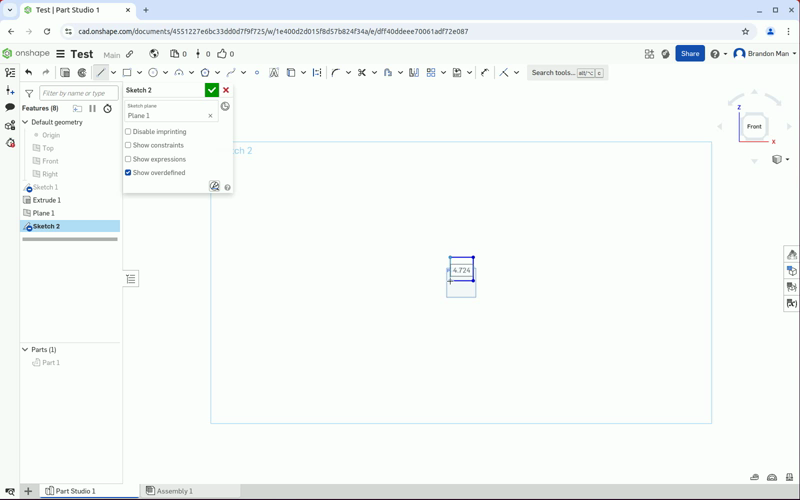
click(450, 280)
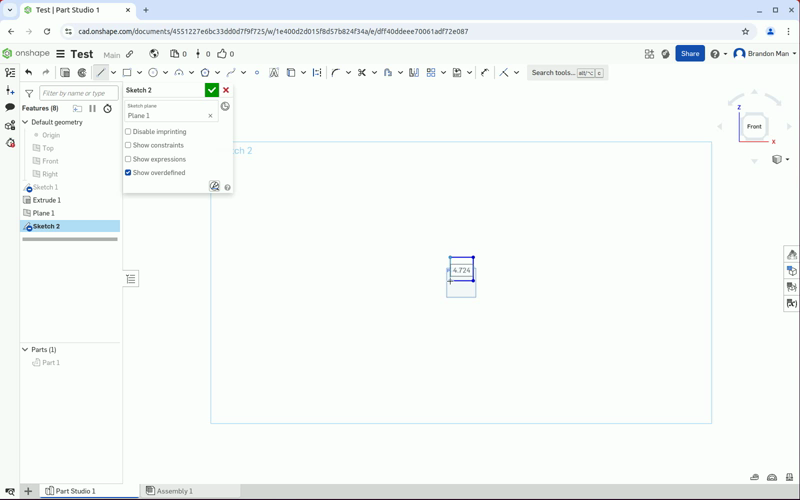
key(esc)
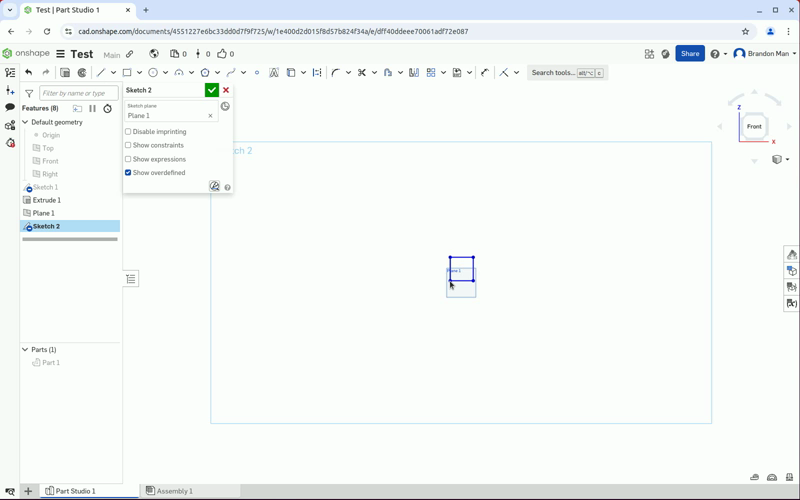
mouse_move(464, 264)
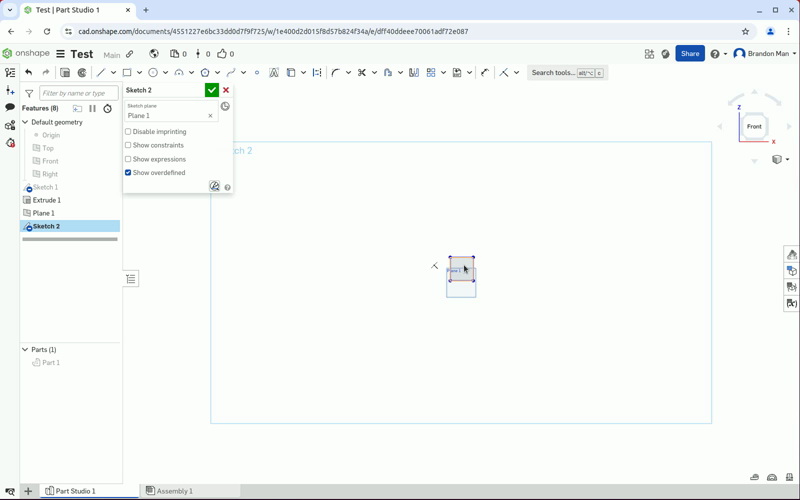
scroll(6)
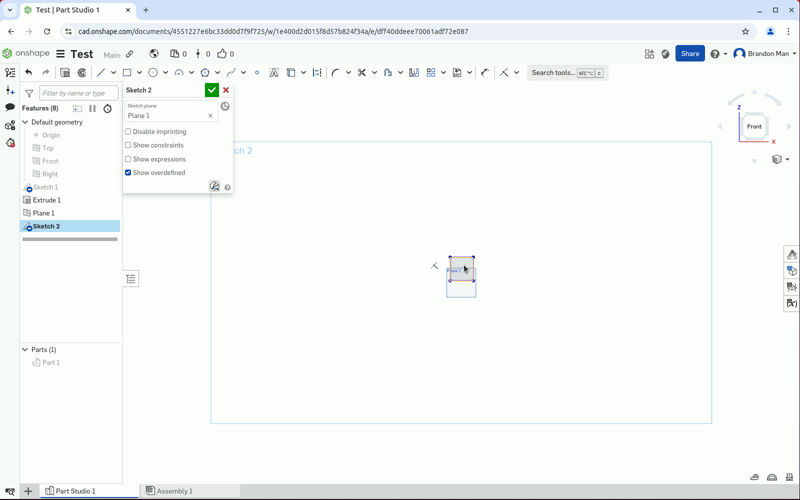
scroll(6)
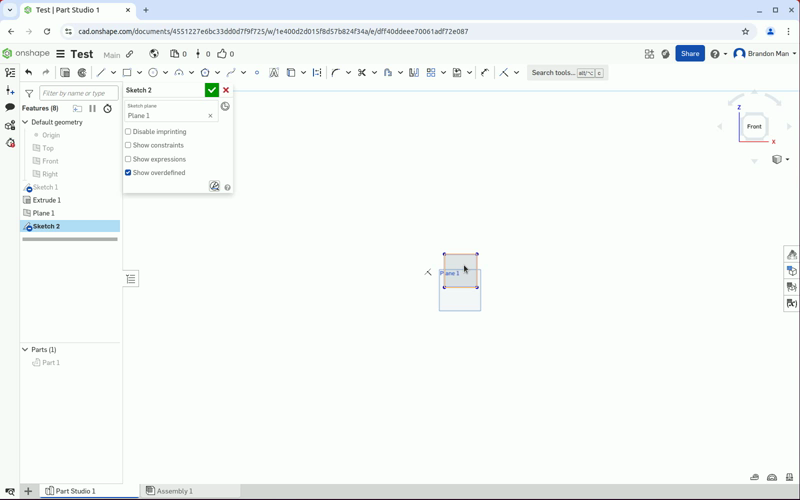
scroll(6)
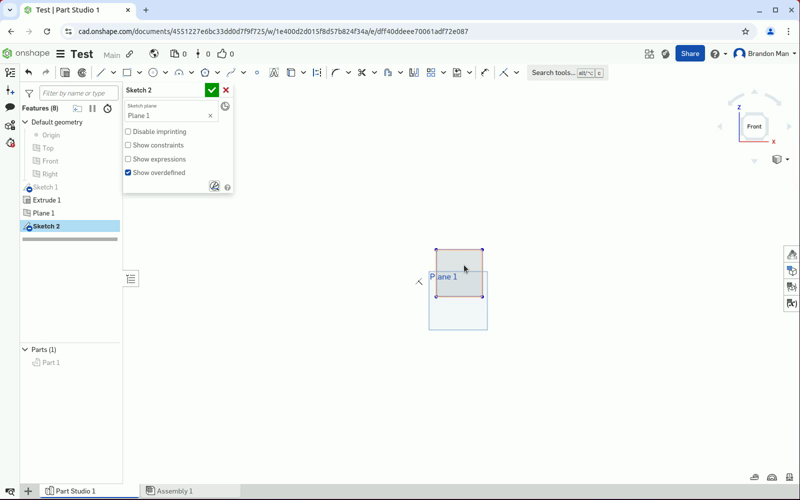
scroll(6)
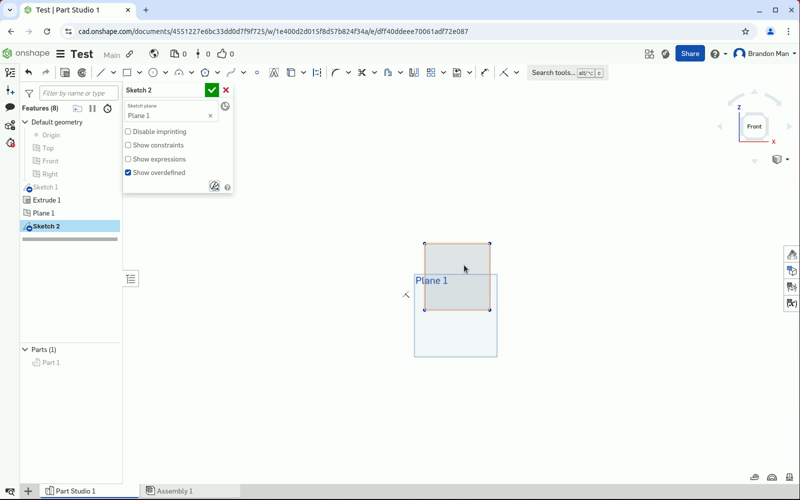
scroll(6)
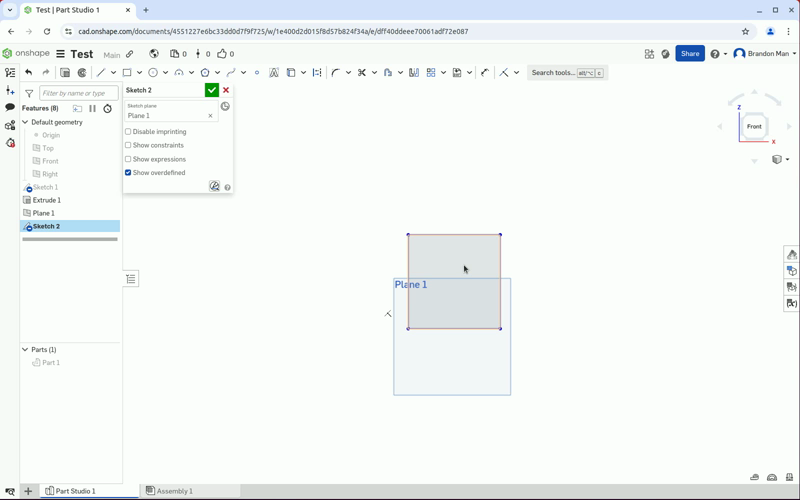
scroll(6)
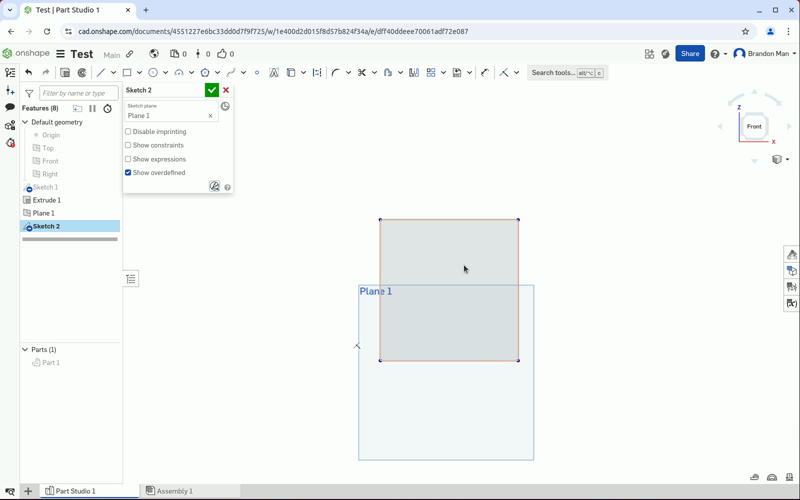
scroll(6)
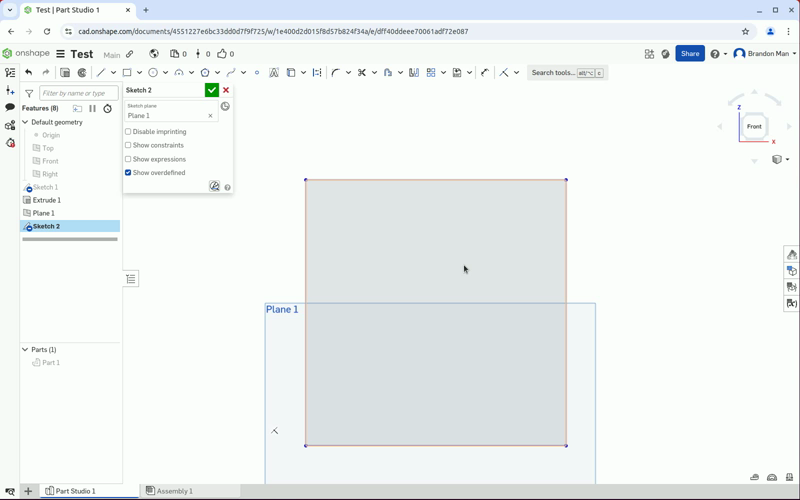
click(464, 264)
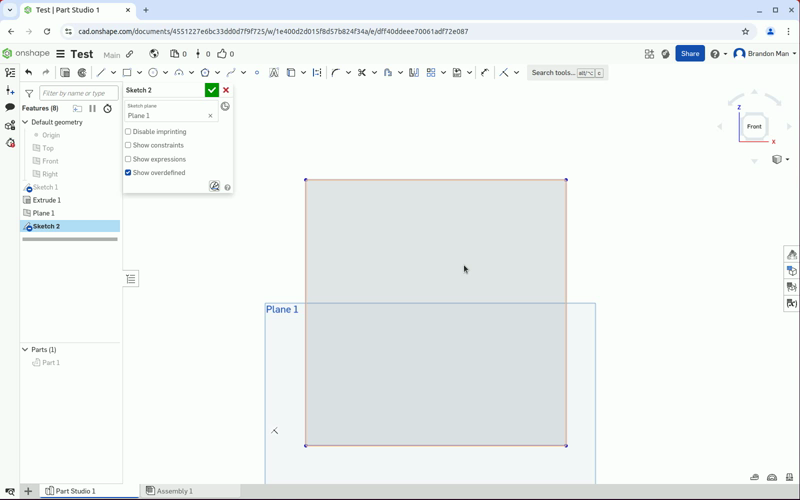
scroll(-6)
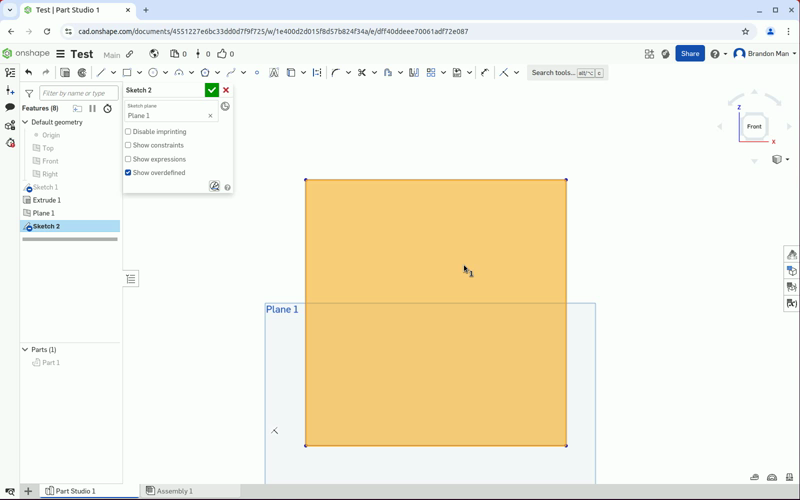
scroll(-6)
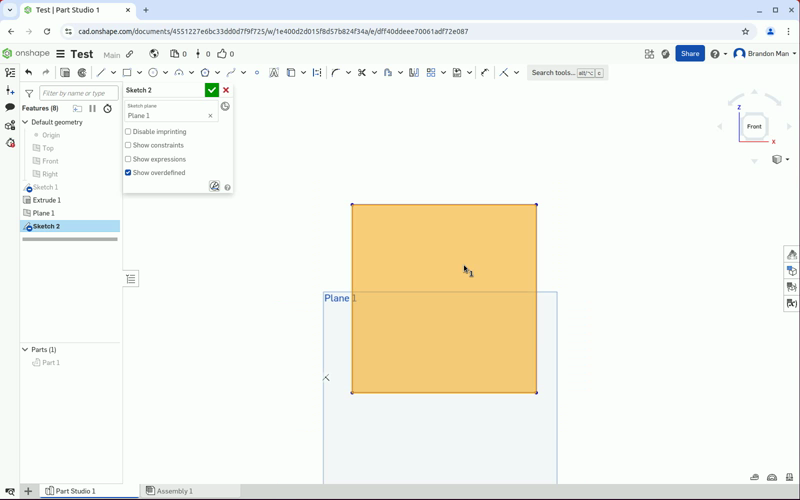
scroll(-6)
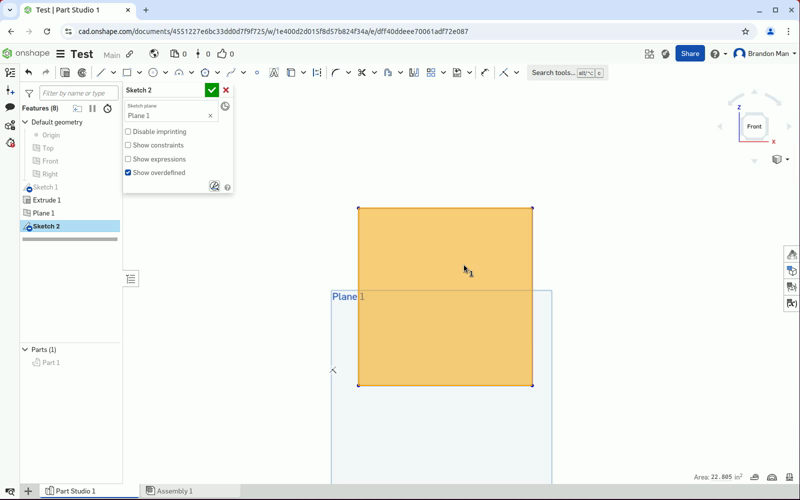
scroll(-6)
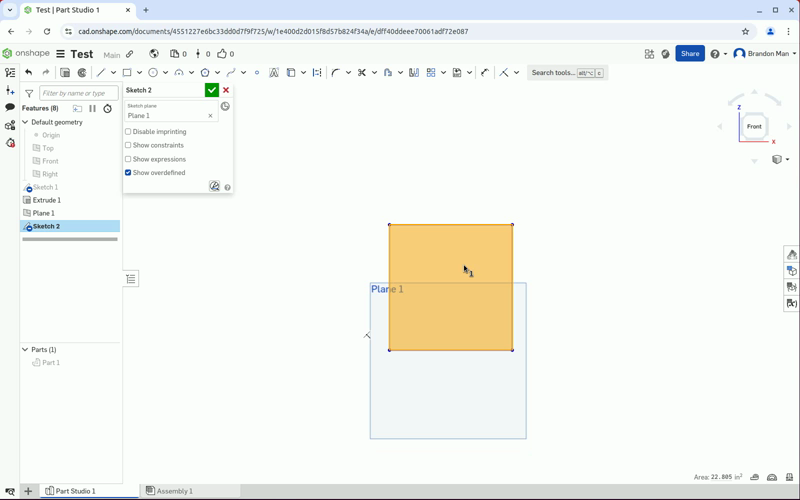
scroll(-6)
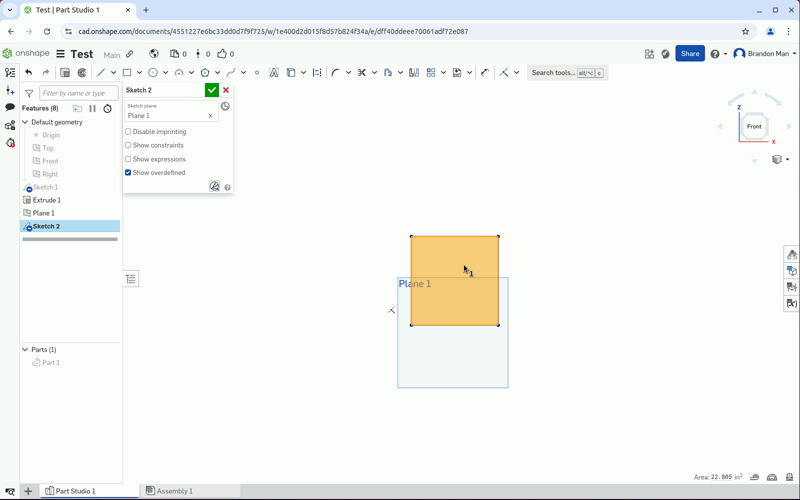
scroll(-6)
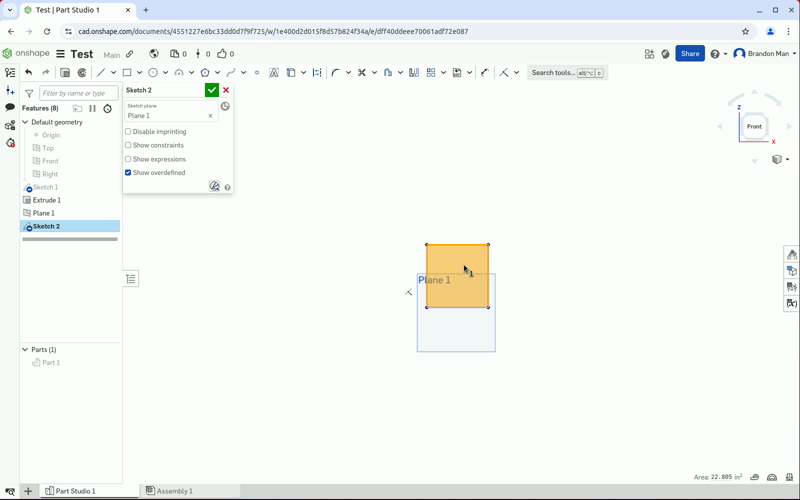
scroll(-6)
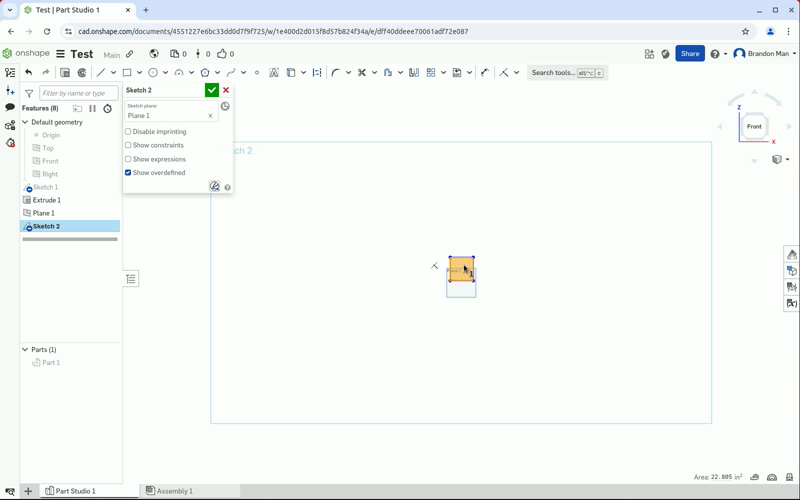
mouse_move(73, 352)
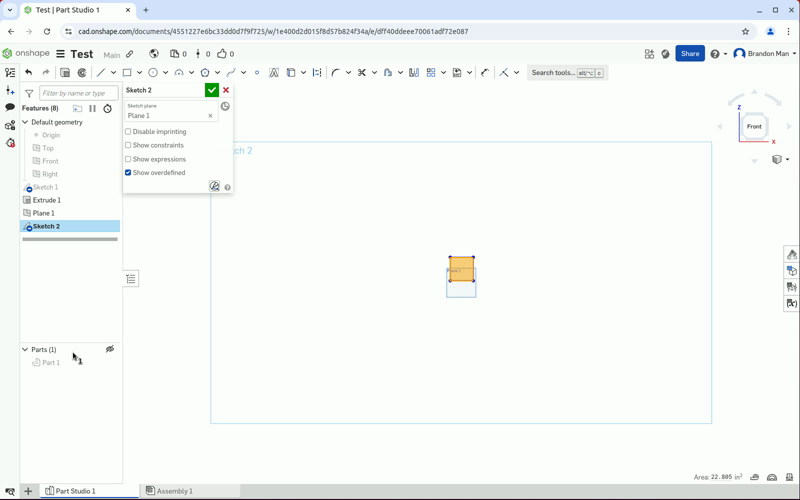
key(shift+y)
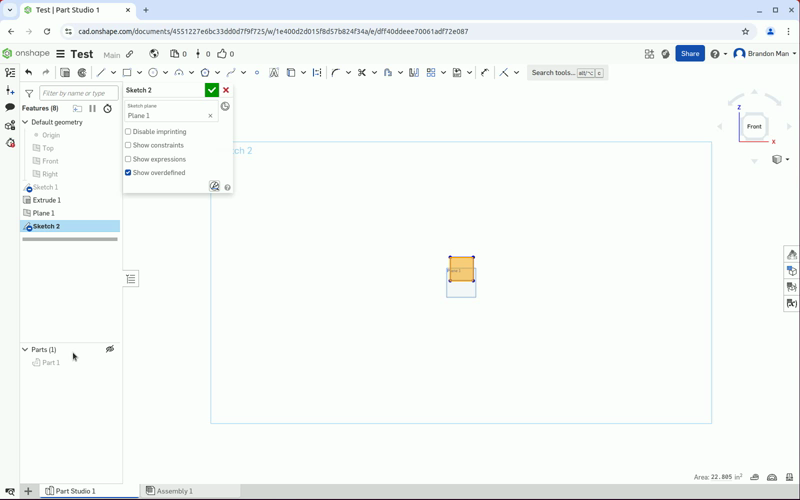
key(shift+e)
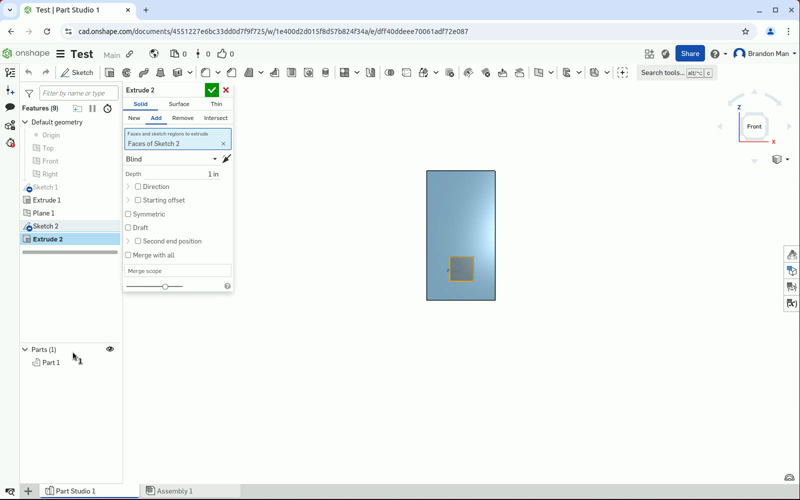
mouse_move(143, 106)
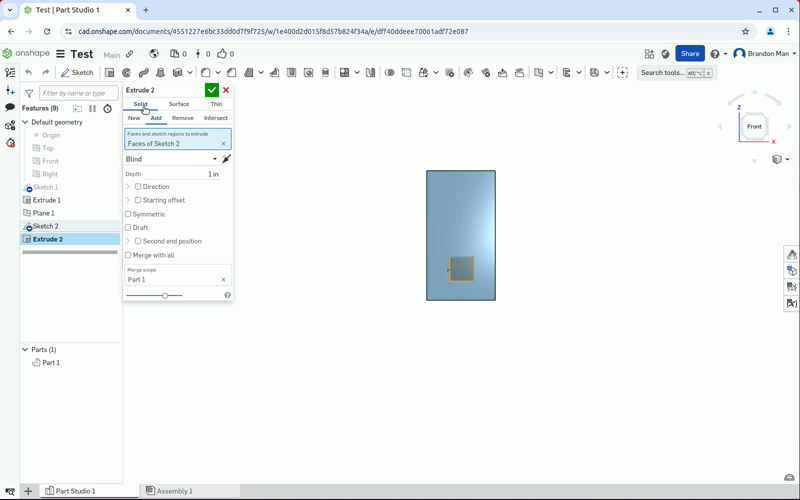
click(143, 106)
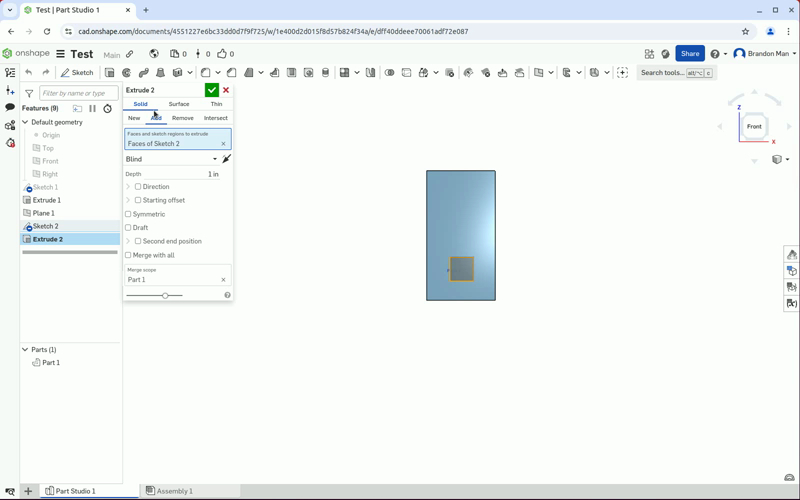
mouse_move(186, 120)
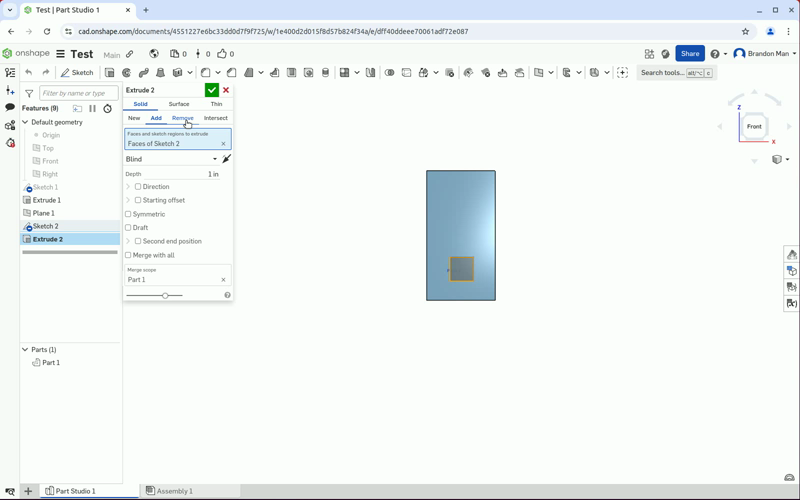
click(186, 120)
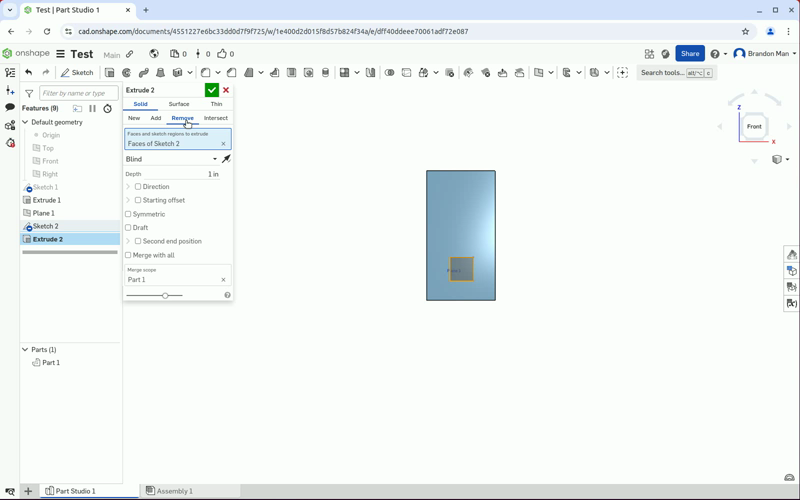
key(tab, 4)
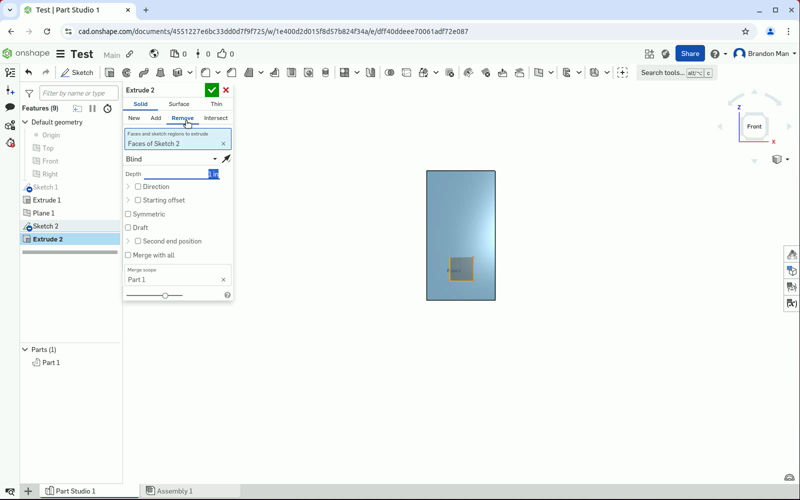
text(4.574)
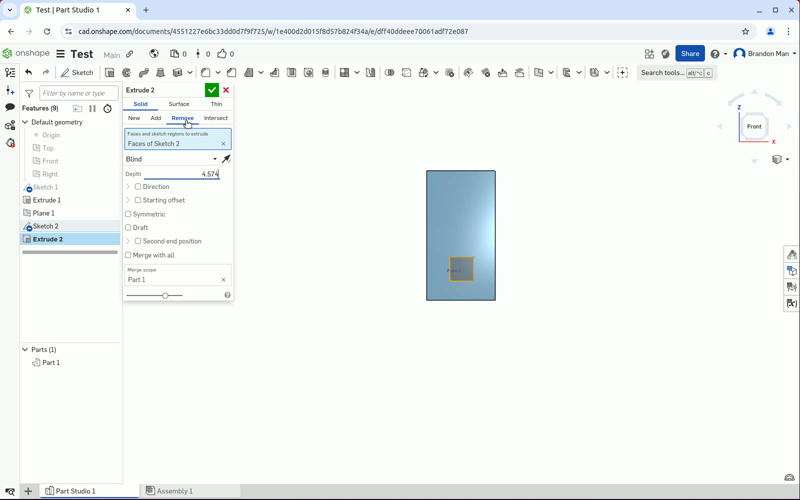
key(tab, 6)
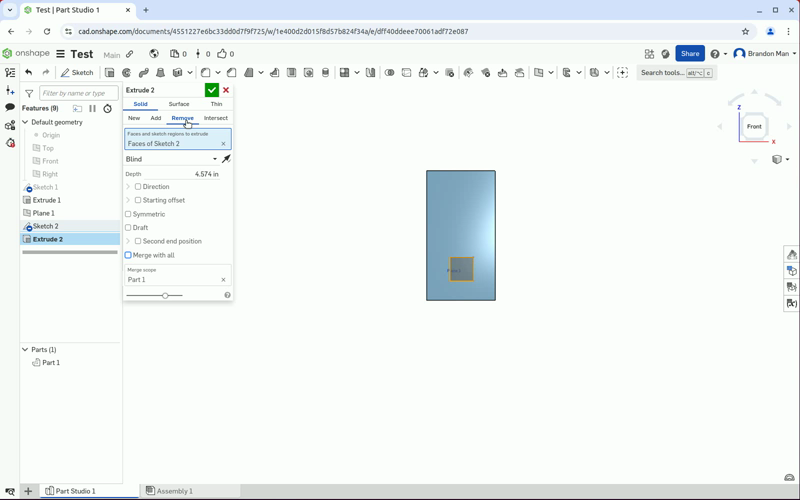
key(space)
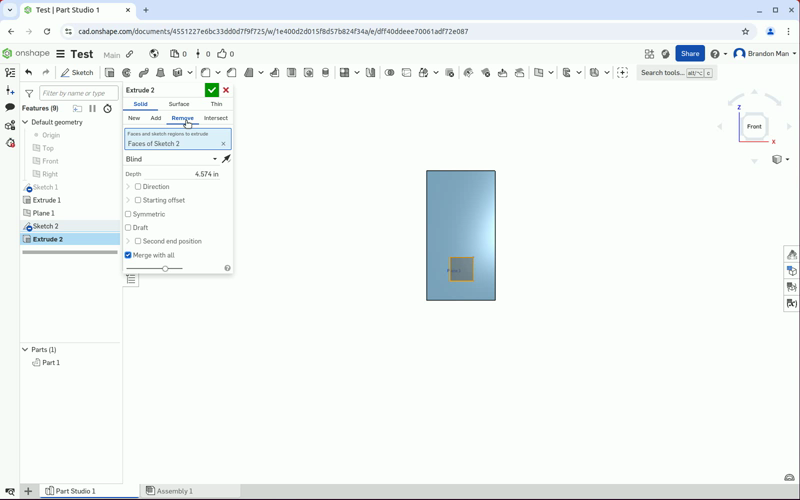
key(enter)
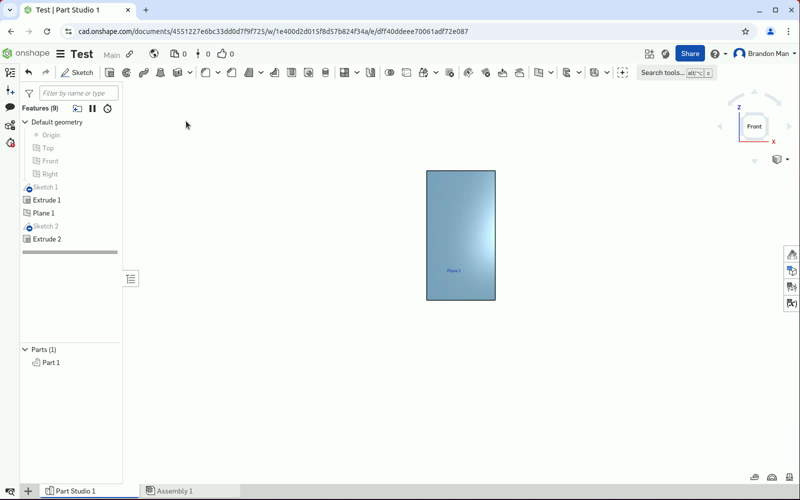
key(shift+h)
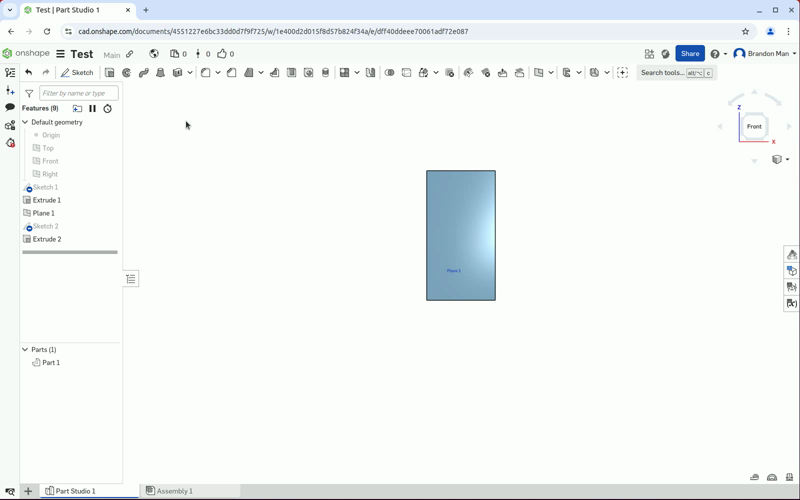
key(shift+h)
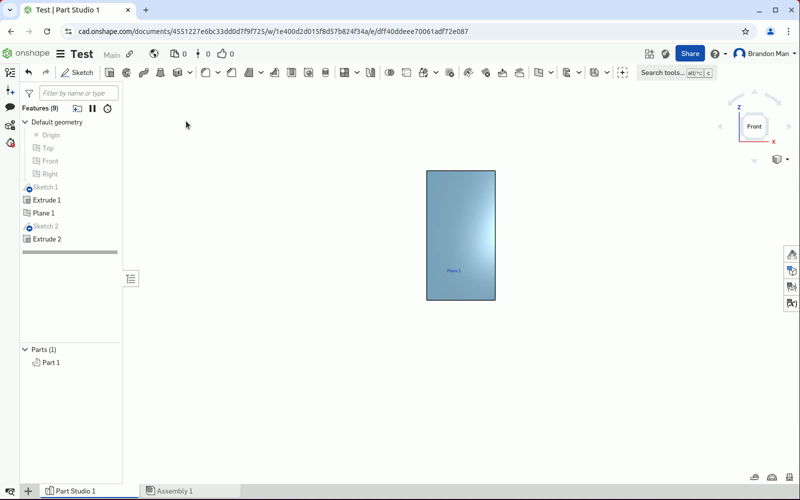
mouse_move(73, 189)
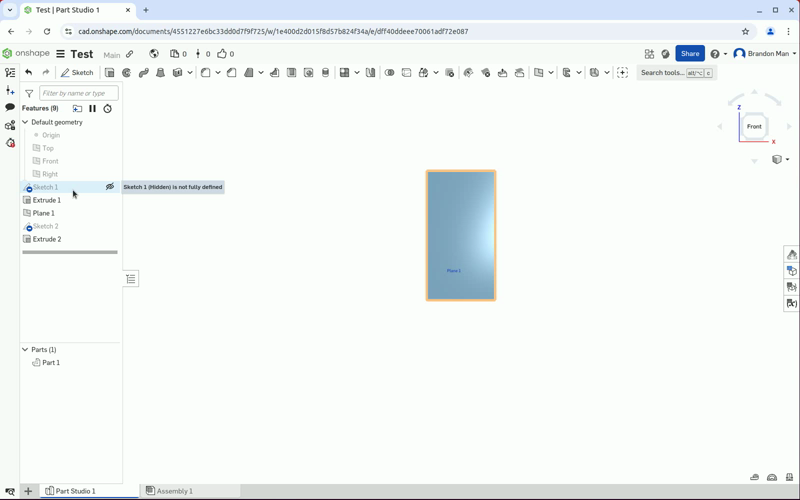
click(73, 189)
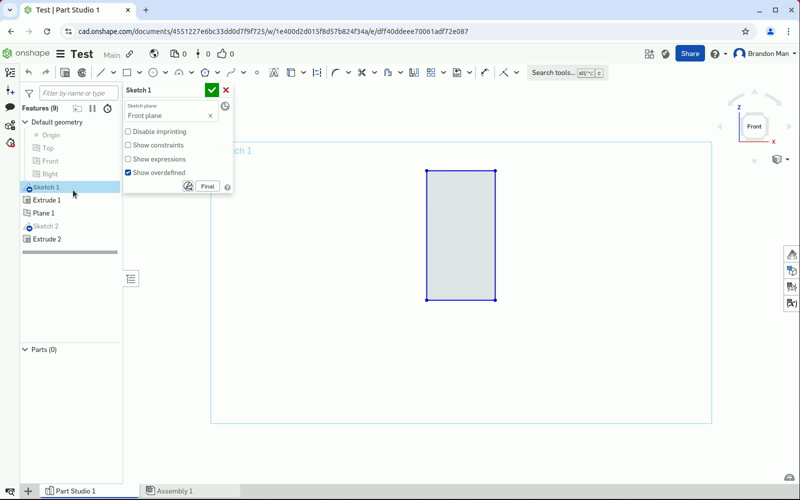
mouse_move(229, 92)
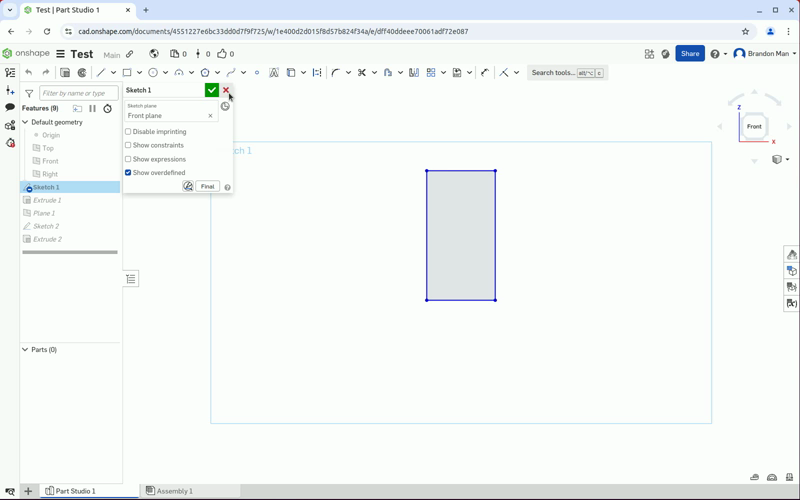
click(229, 92)
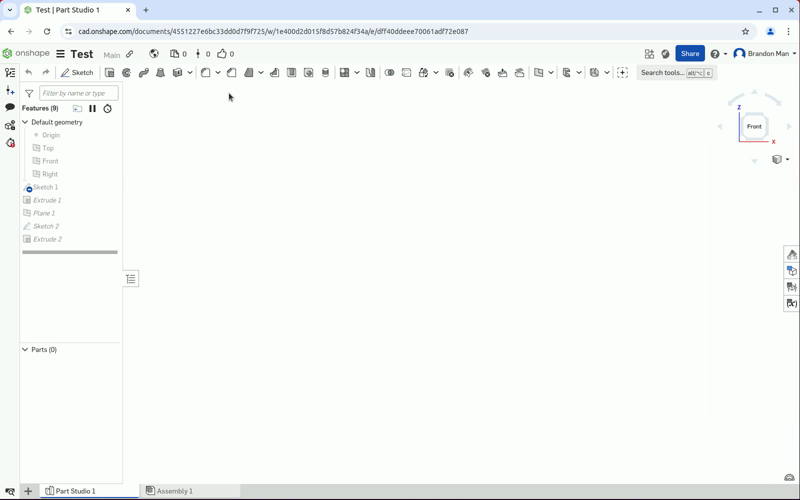
key(shift+s)
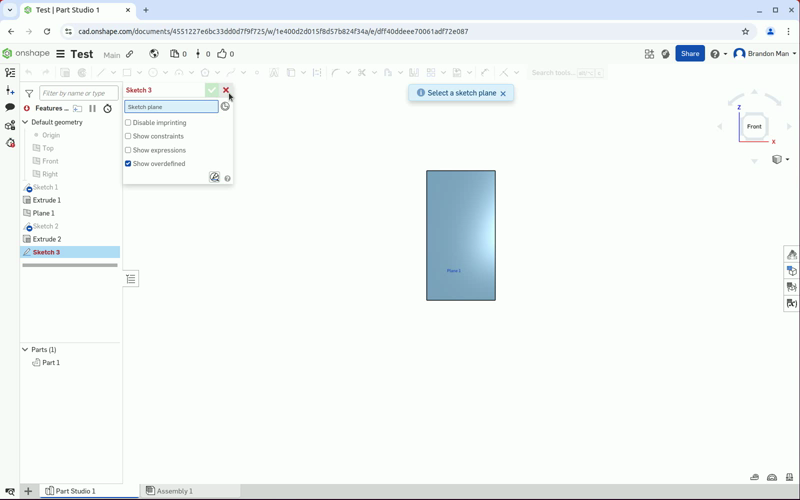
mouse_move(73, 215)
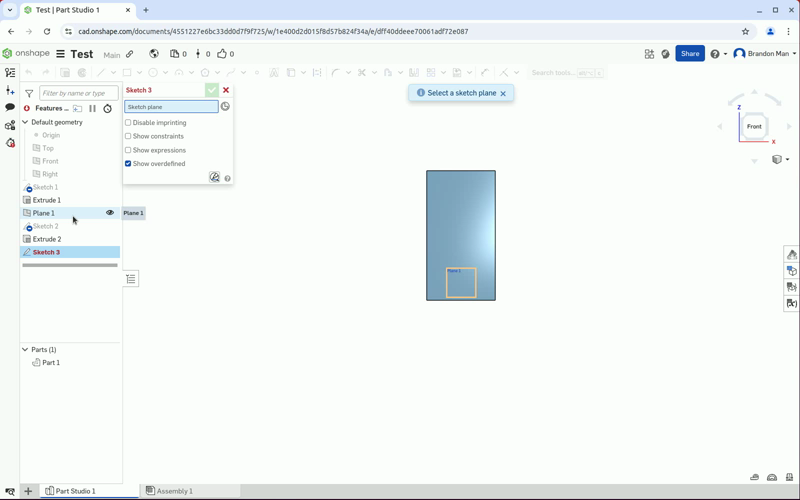
click(73, 215)
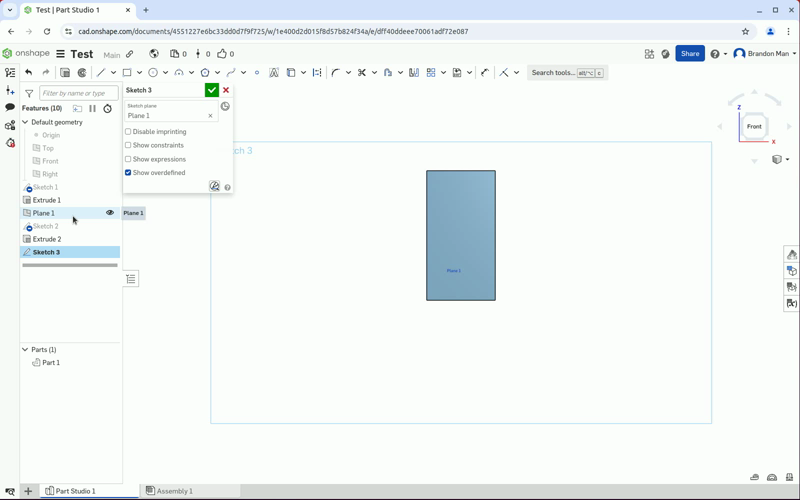
mouse_move(73, 352)
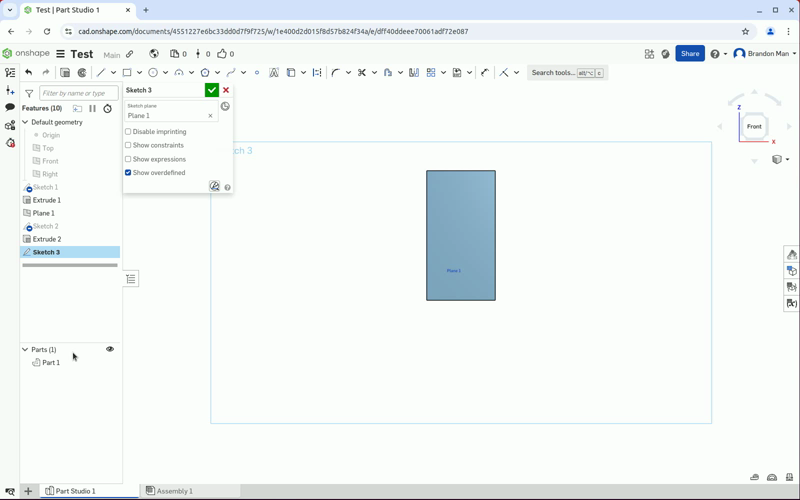
key(y)
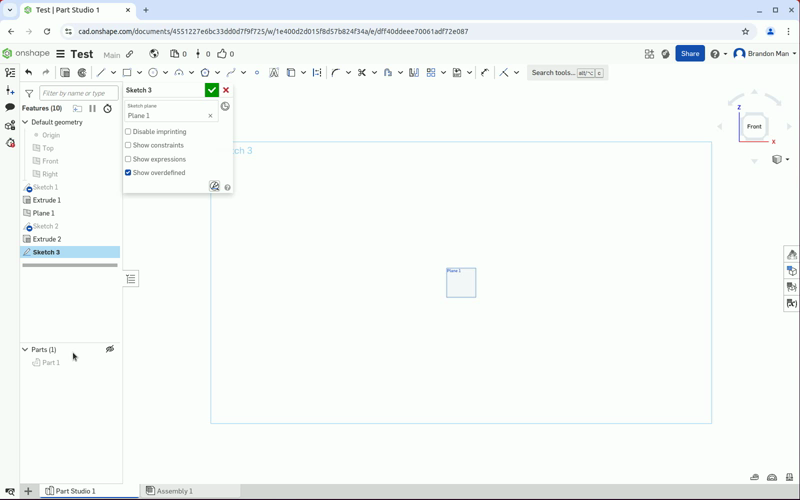
key(c)
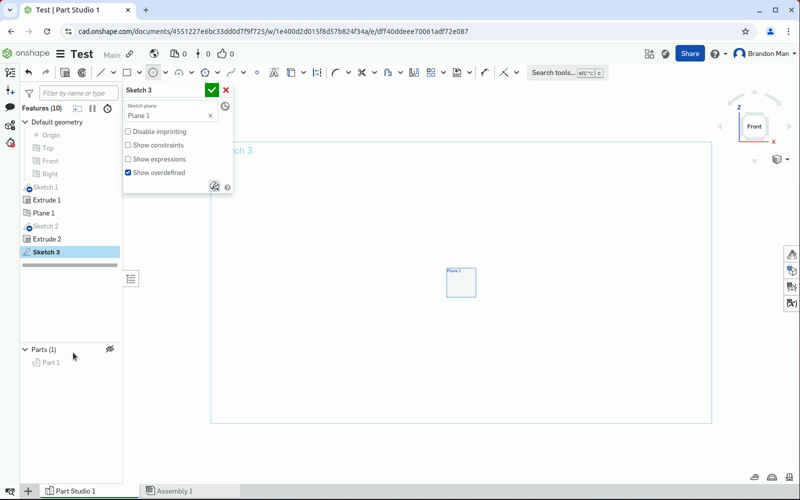
key_down(shift)
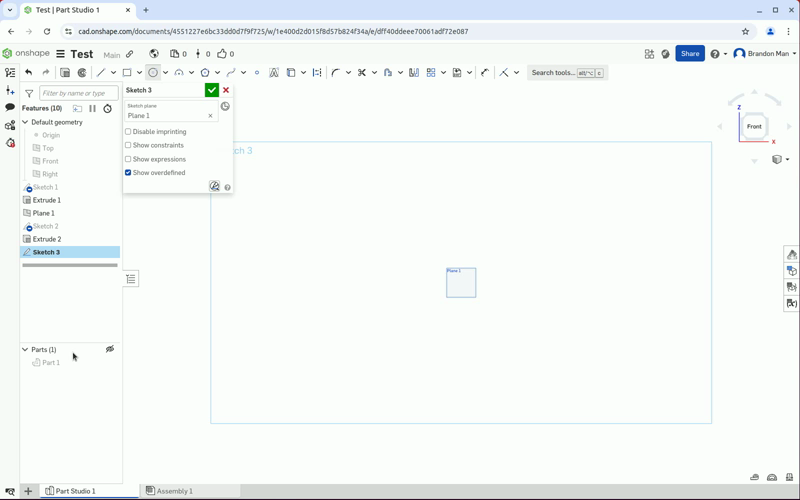
mouse_move(461, 196)
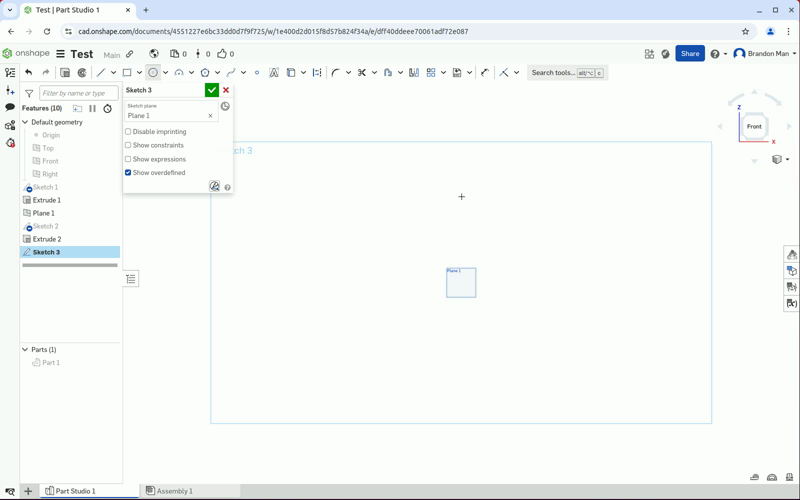
click(461, 196)
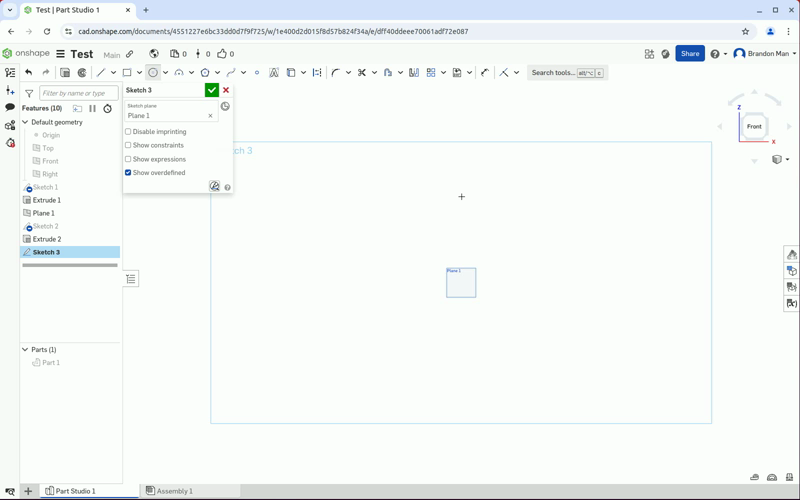
key_up(shift)
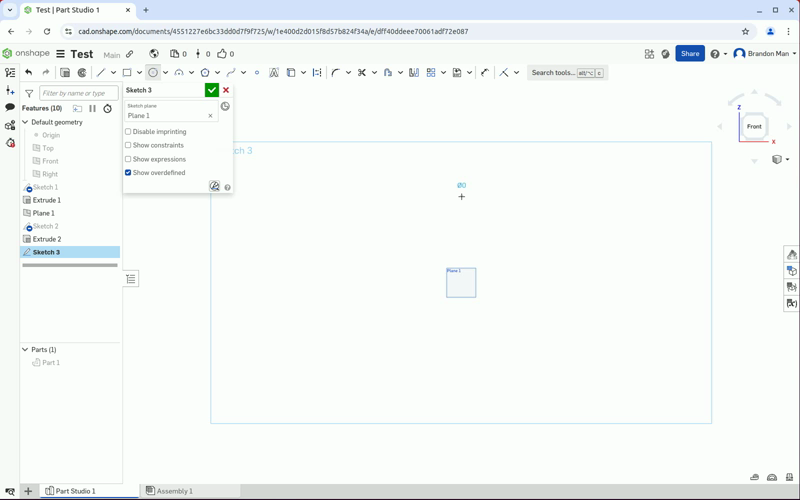
mouse_move(473, 196)
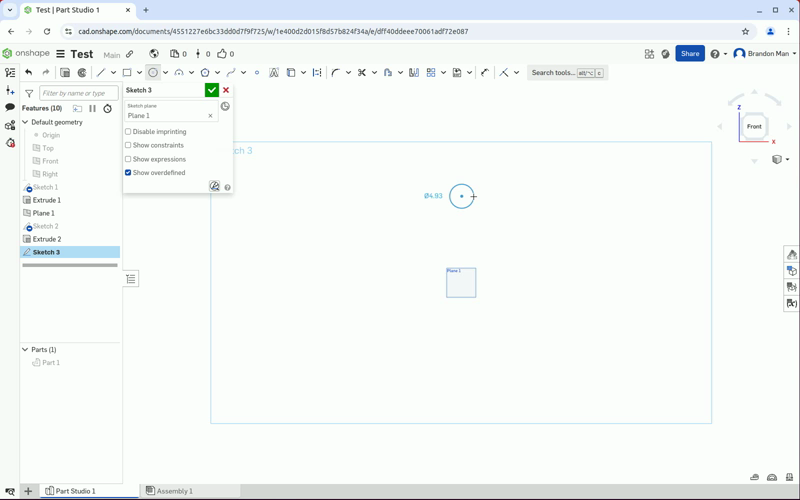
click(473, 196)
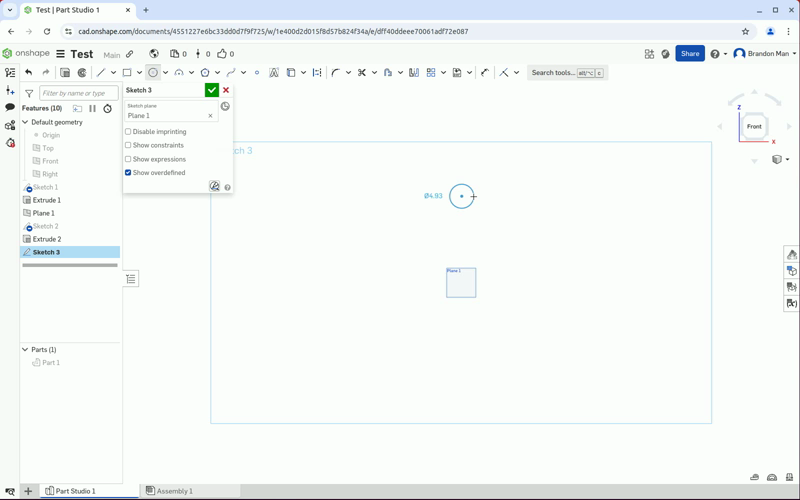
key(esc)
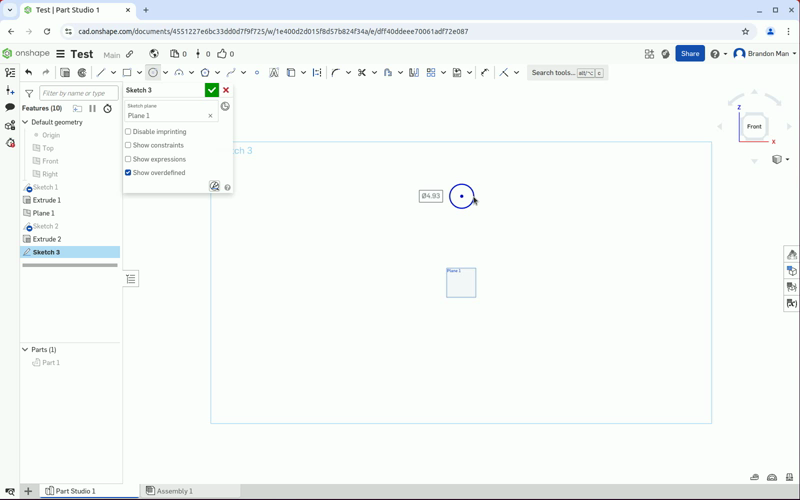
mouse_move(458, 201)
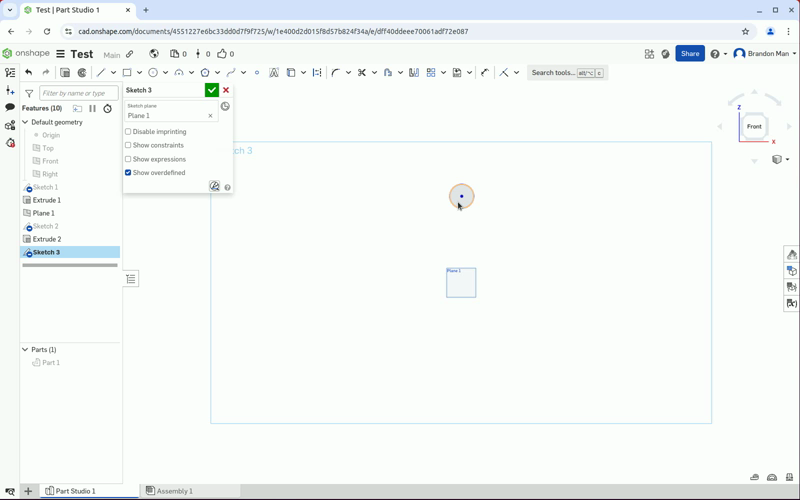
scroll(6)
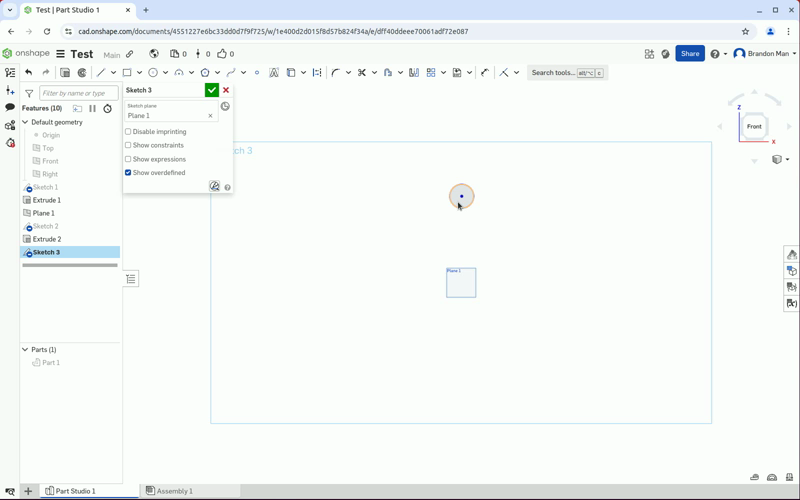
scroll(6)
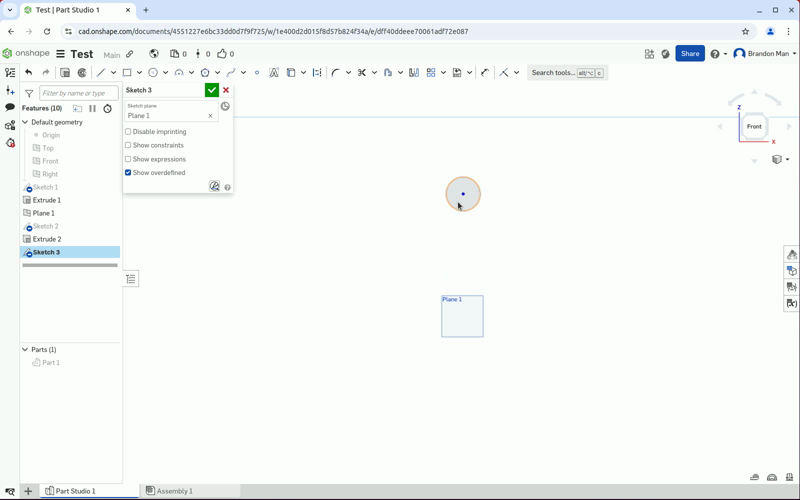
scroll(6)
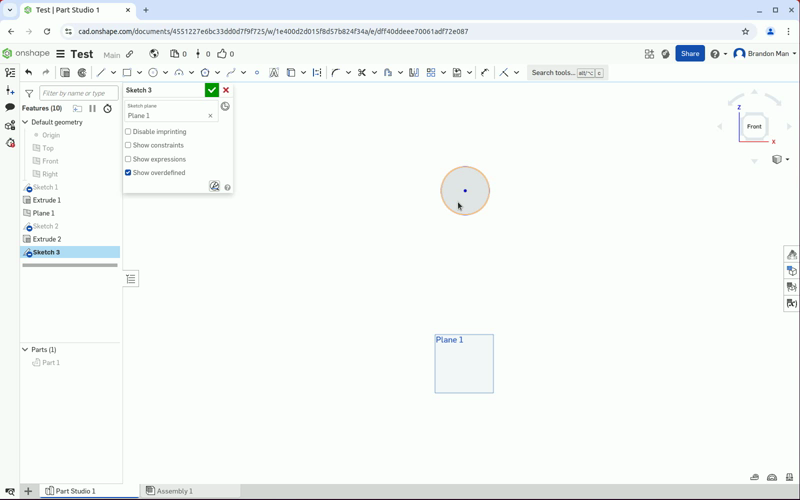
scroll(6)
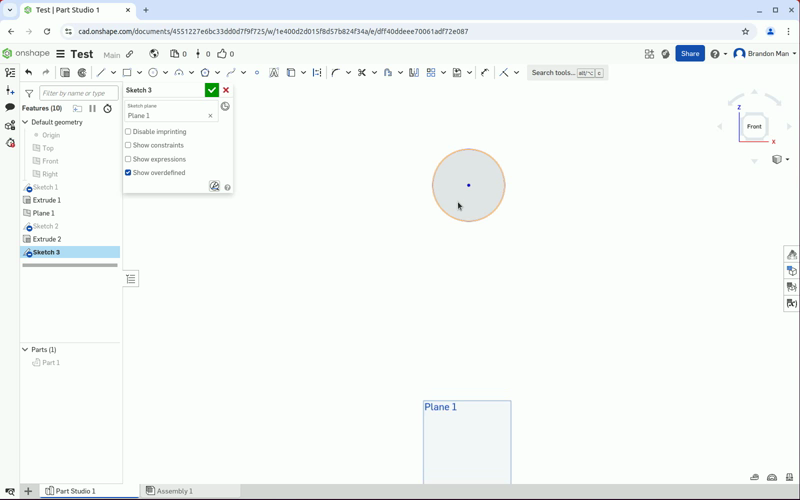
scroll(6)
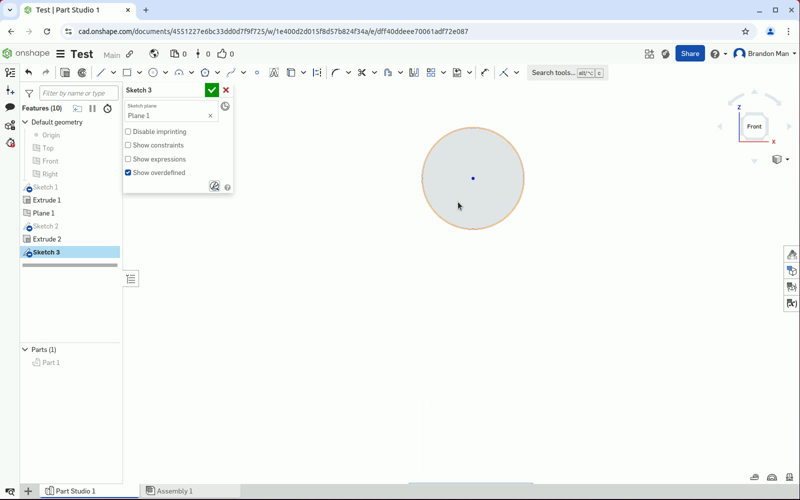
scroll(6)
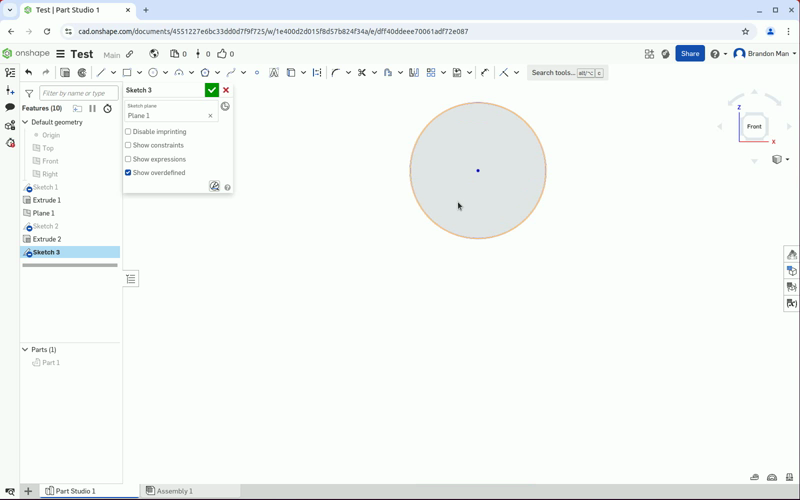
scroll(6)
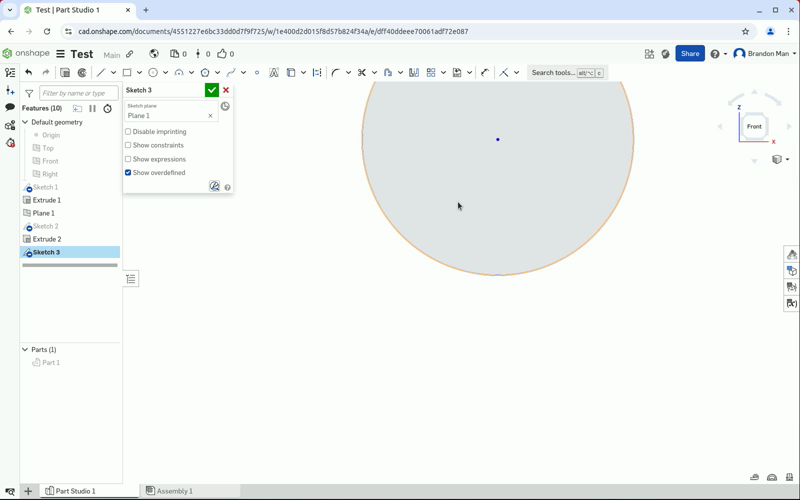
click(458, 201)
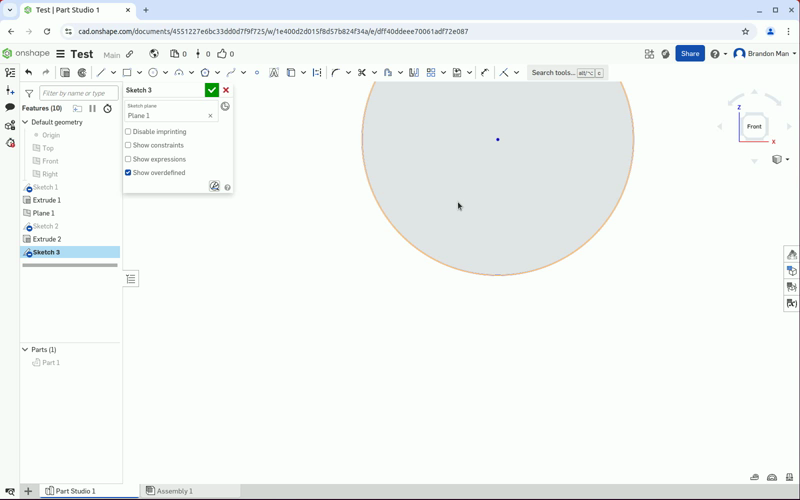
scroll(-6)
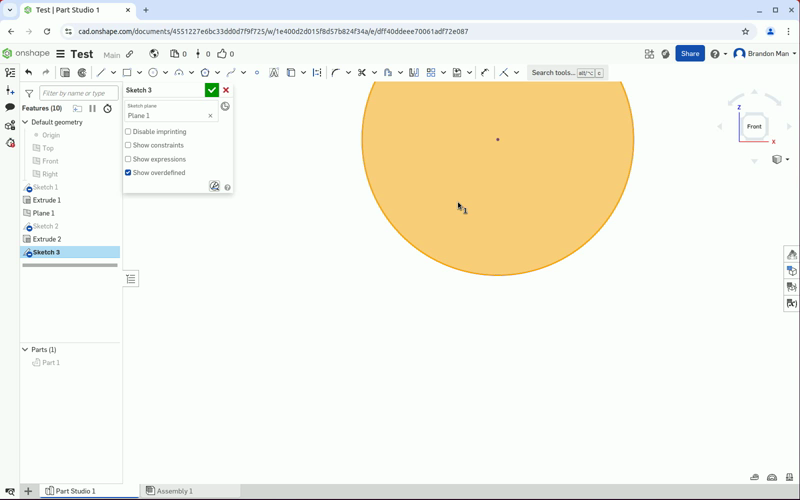
scroll(-6)
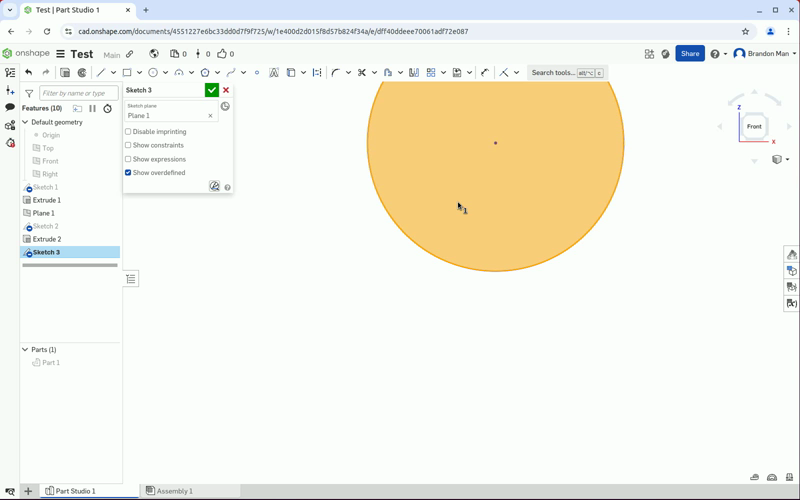
scroll(-6)
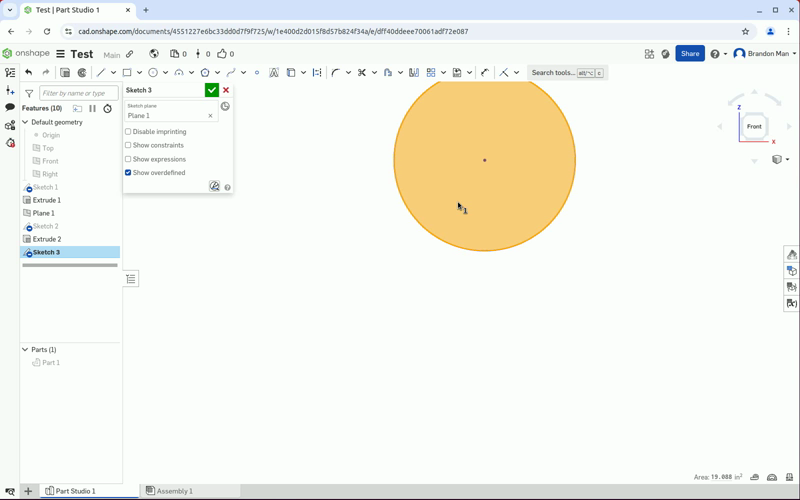
scroll(-6)
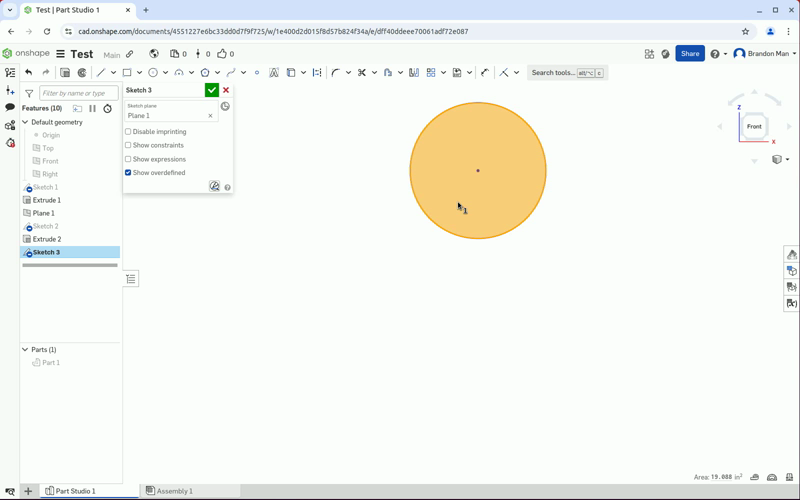
scroll(-6)
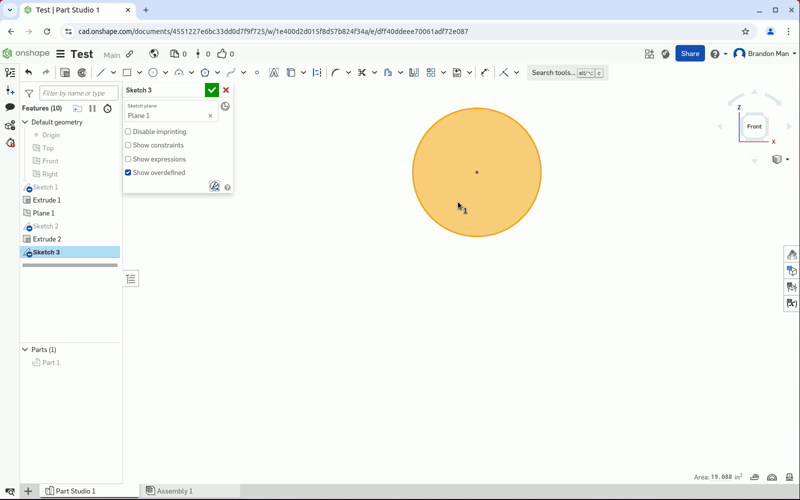
scroll(-6)
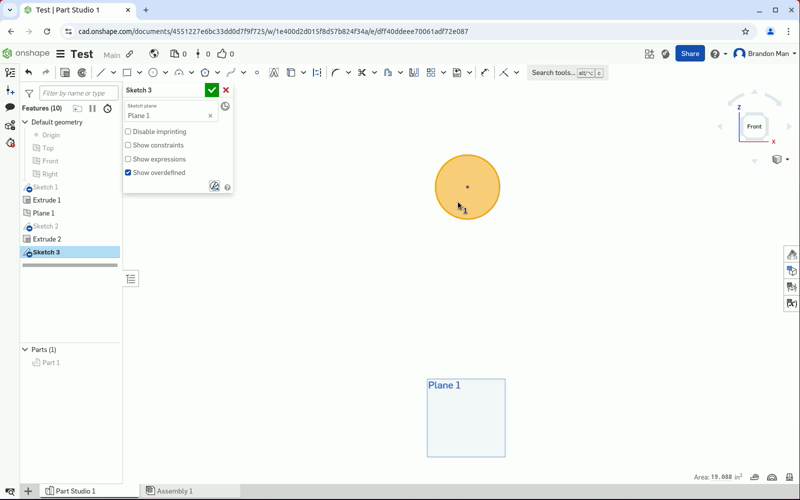
scroll(-6)
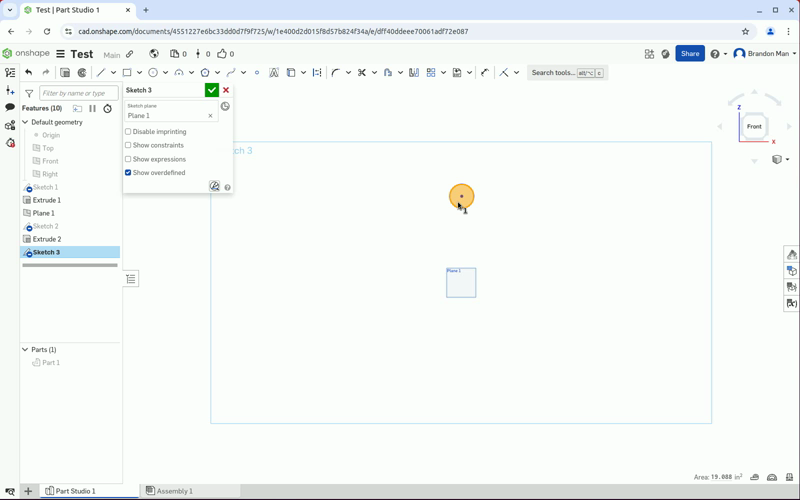
mouse_move(73, 352)
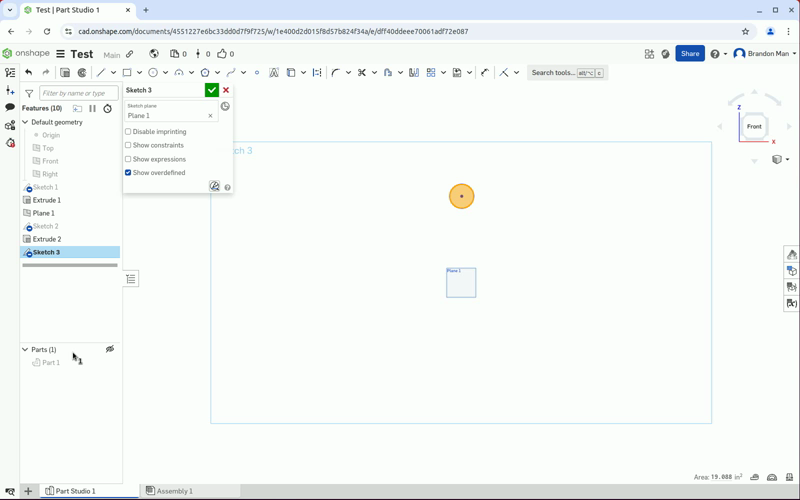
key(shift+y)
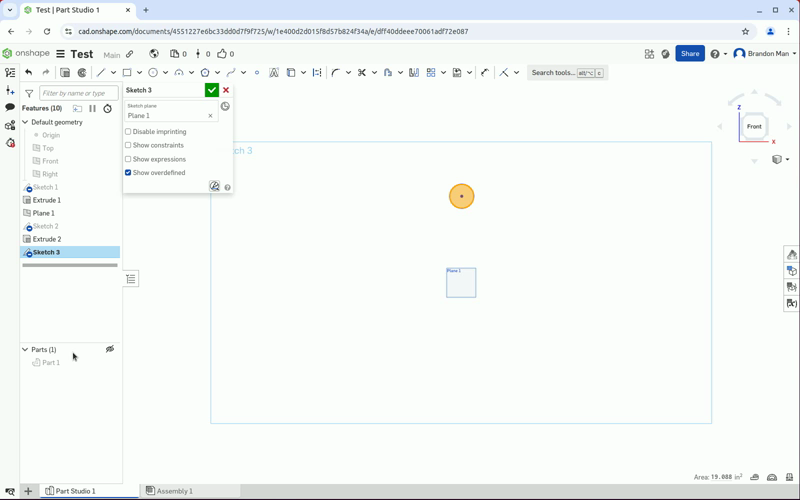
key(shift+e)
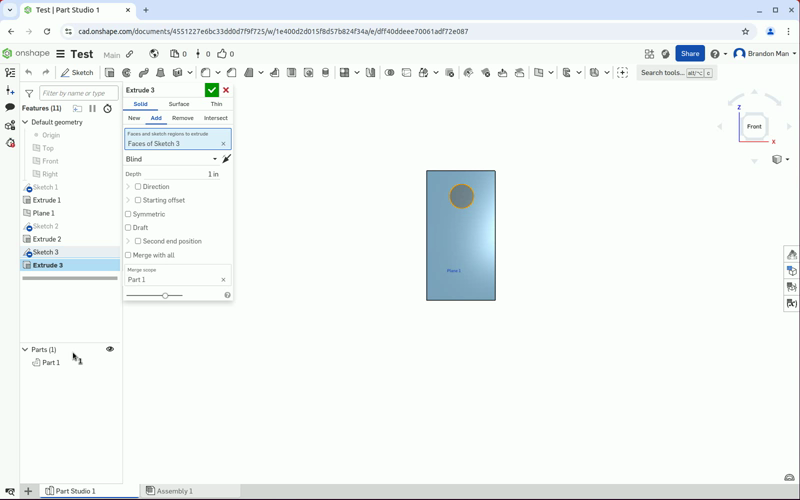
mouse_move(143, 106)
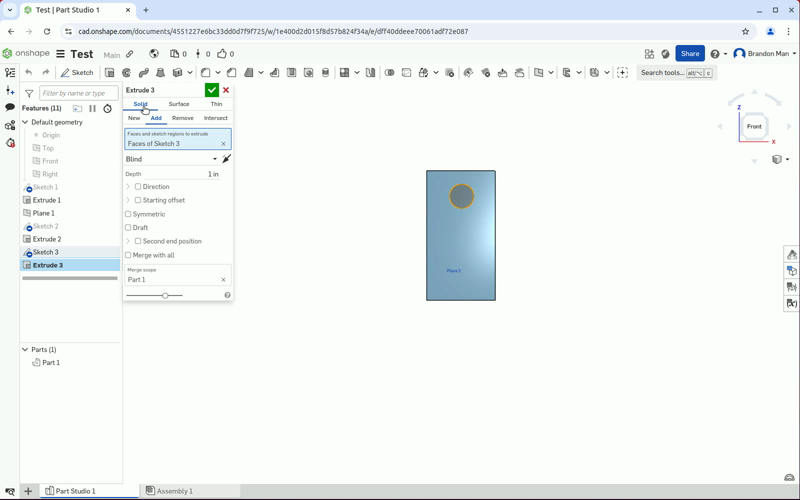
click(143, 106)
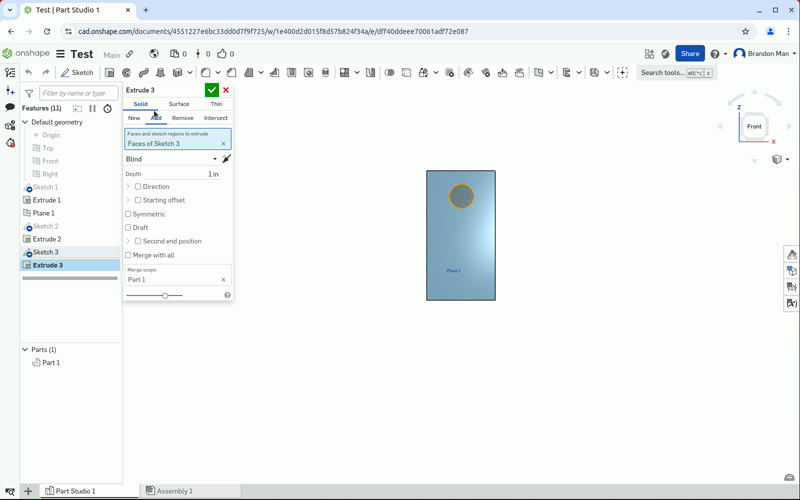
mouse_move(186, 120)
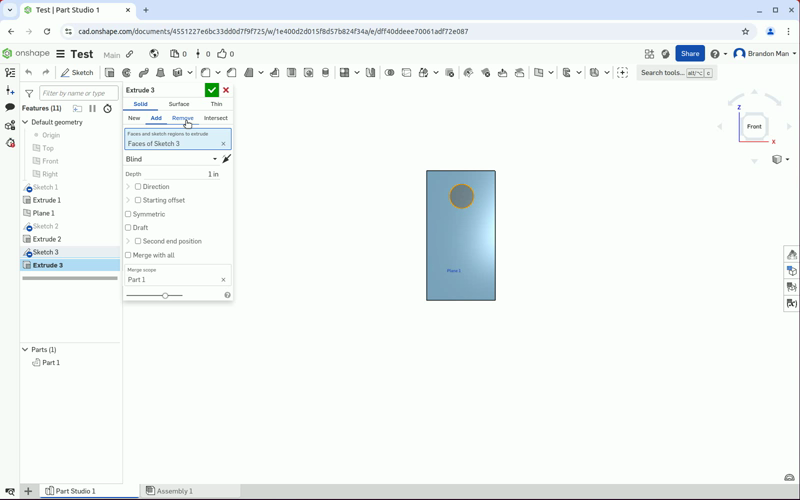
click(186, 120)
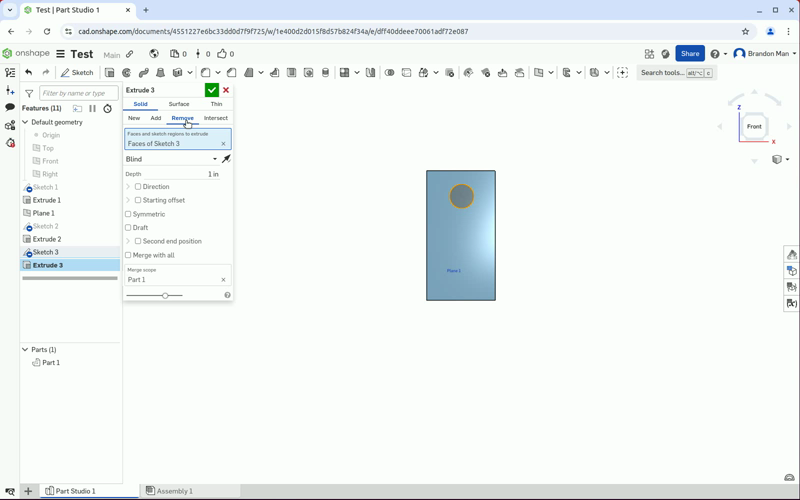
key(tab, 4)
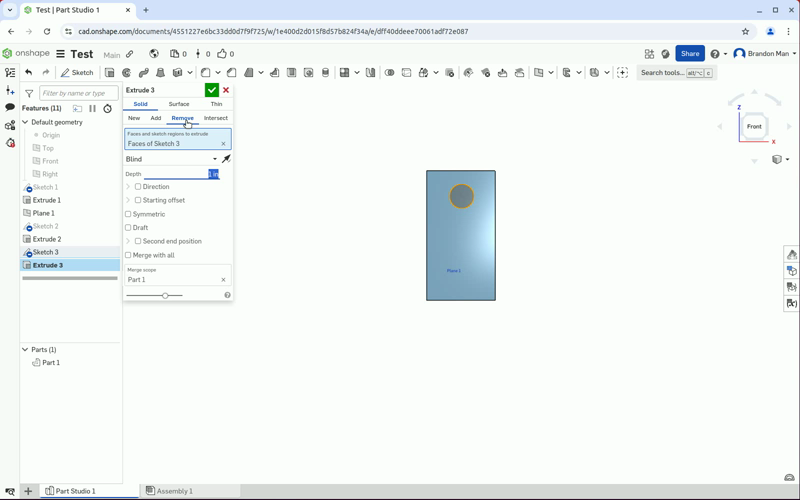
text(4.574)
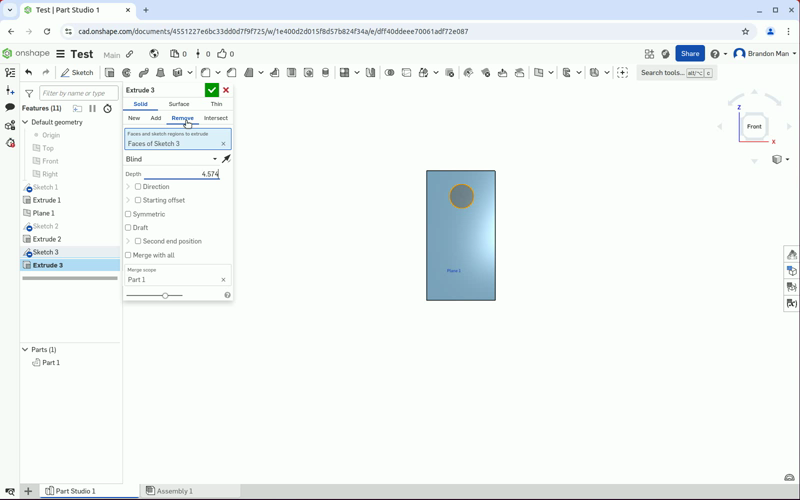
key(tab, 6)
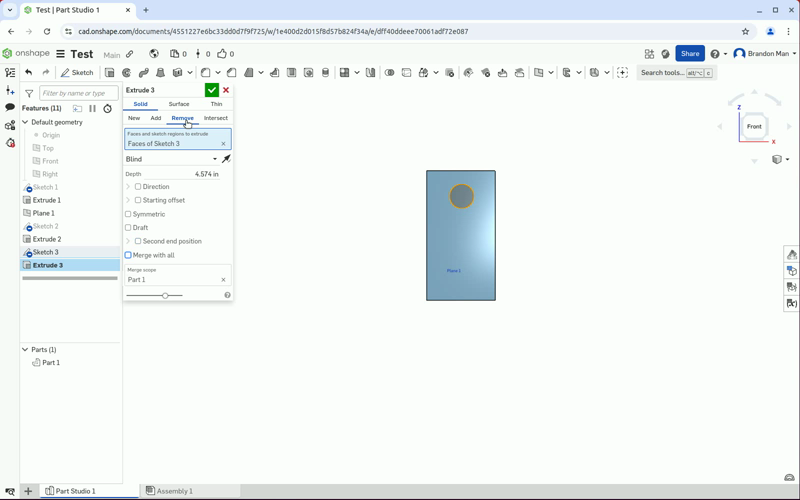
key(space)
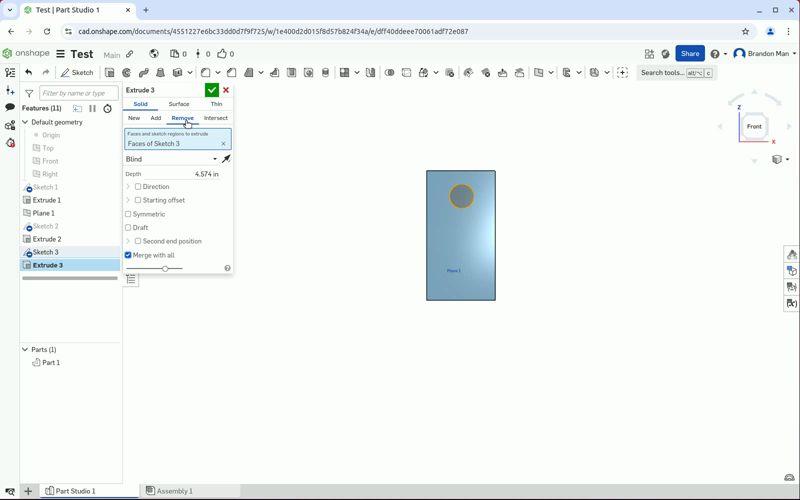
key(enter)
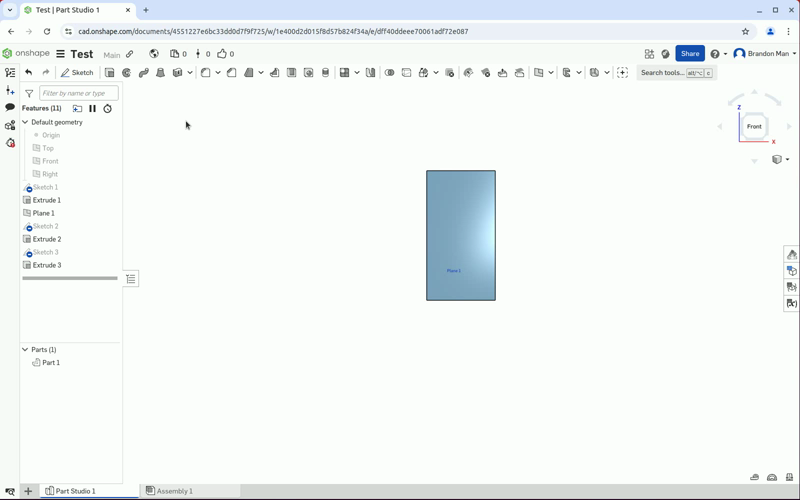
key(shift+h)
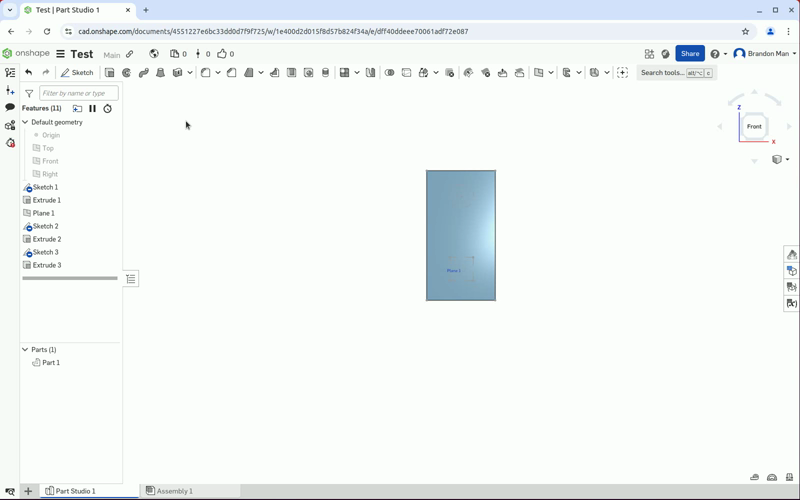
key(shift+h)
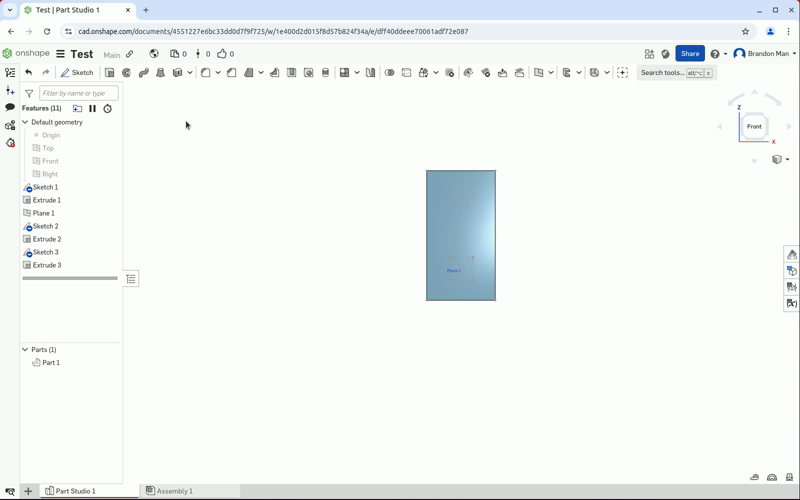
key(shift+7)
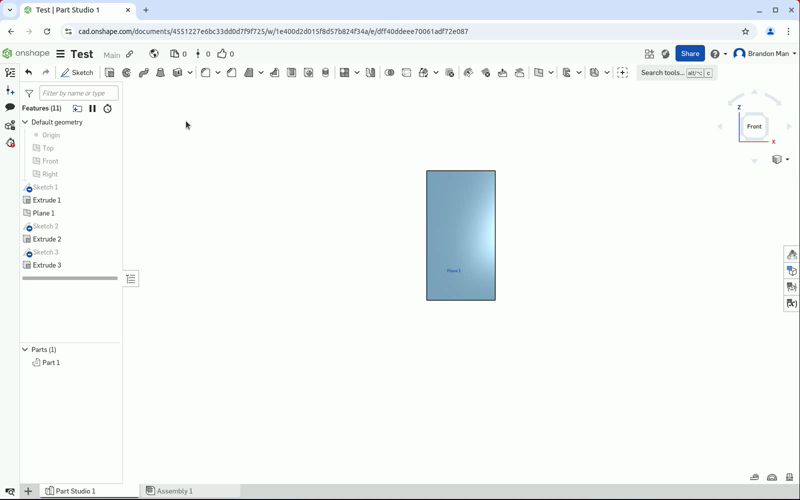
key(left, 2)
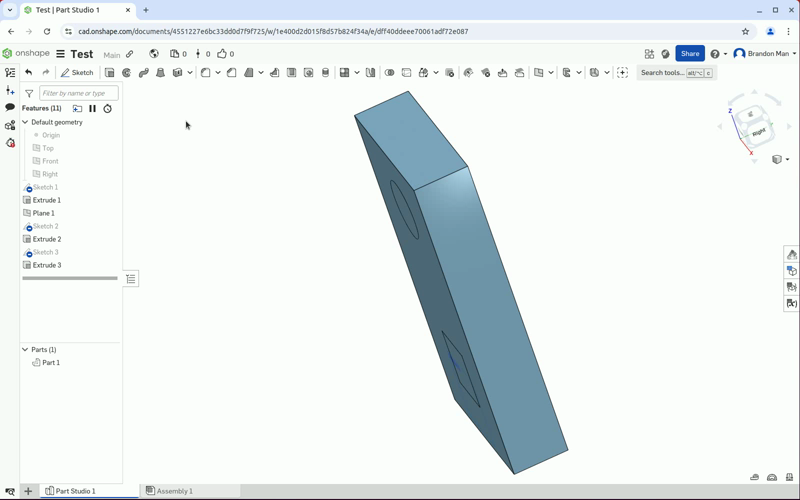
key(down, 2)
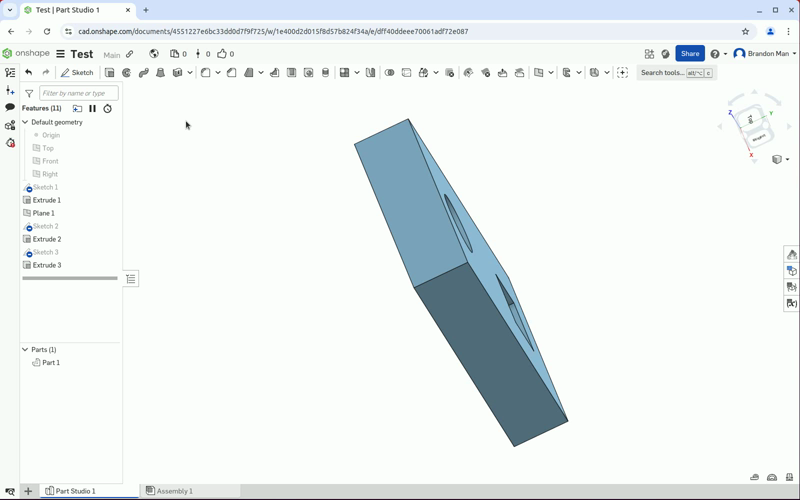
key(up, 2)
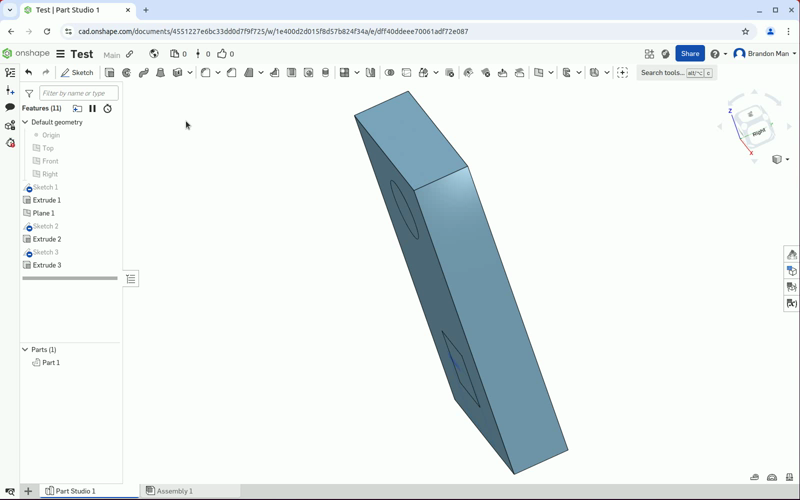
key(right, 2)
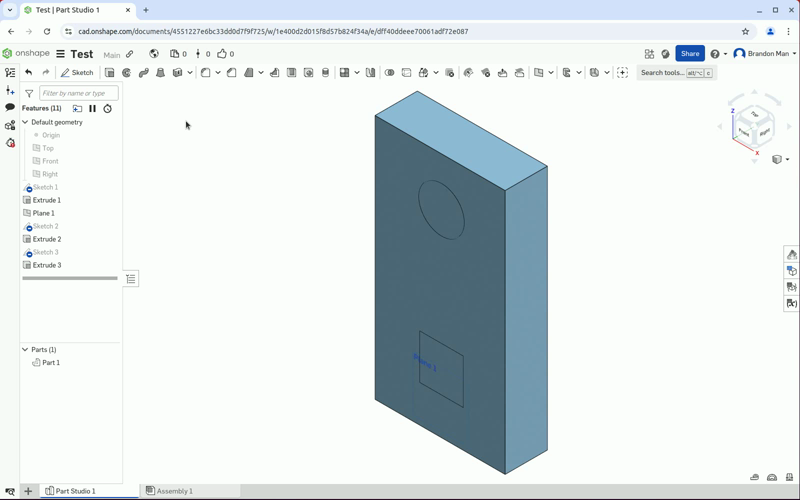
mouse_move(73, 189)
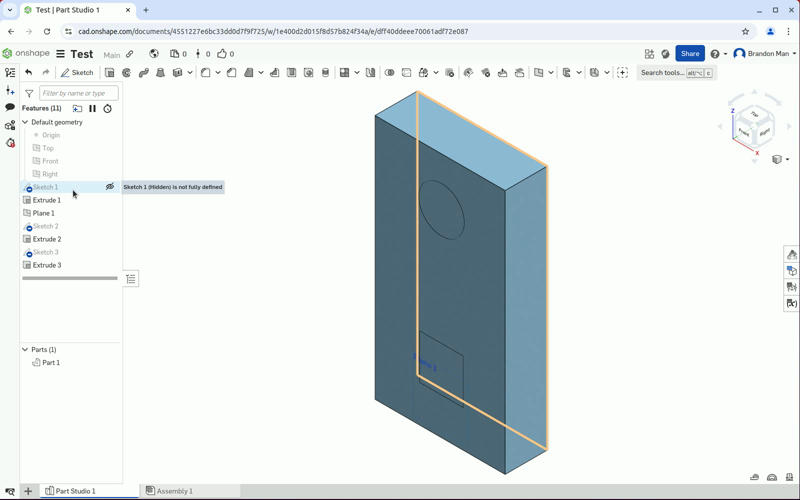
click(73, 189)